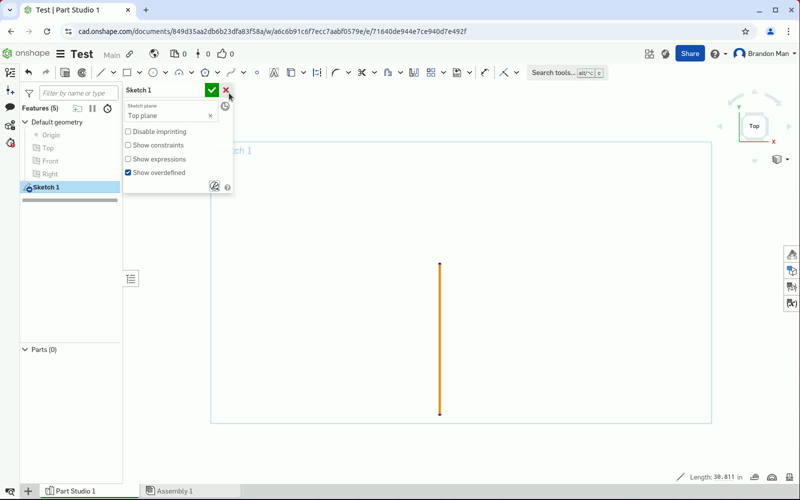
key(shift+h)
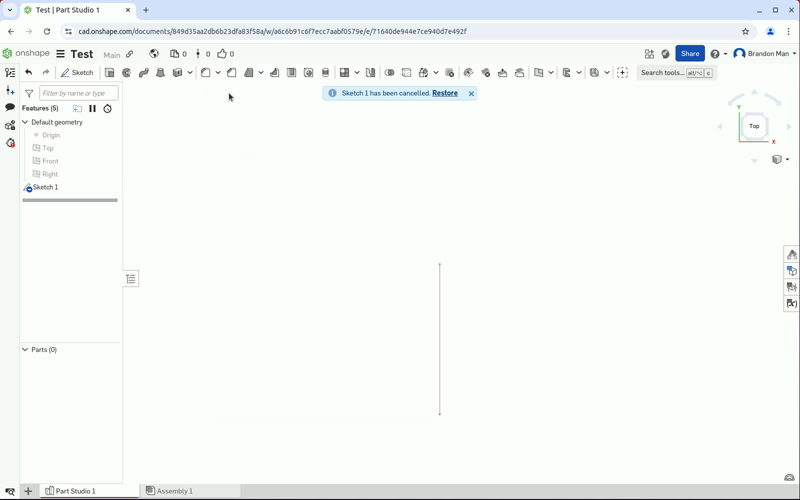
key(shift+s)
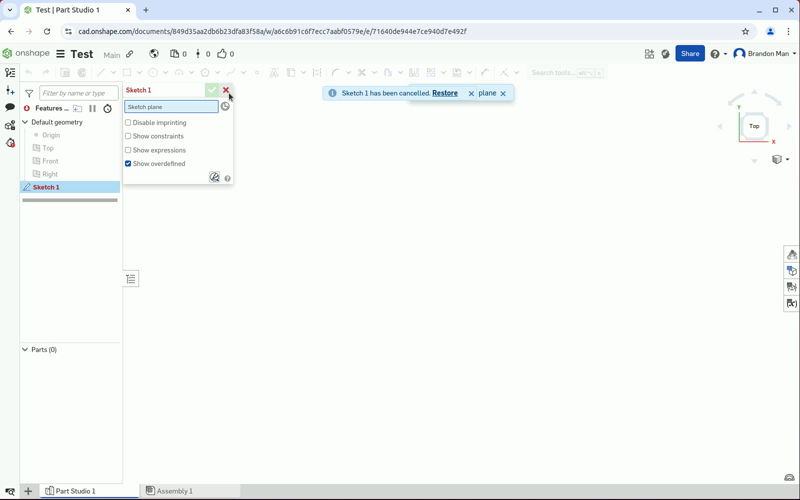
mouse_move(73, 150)
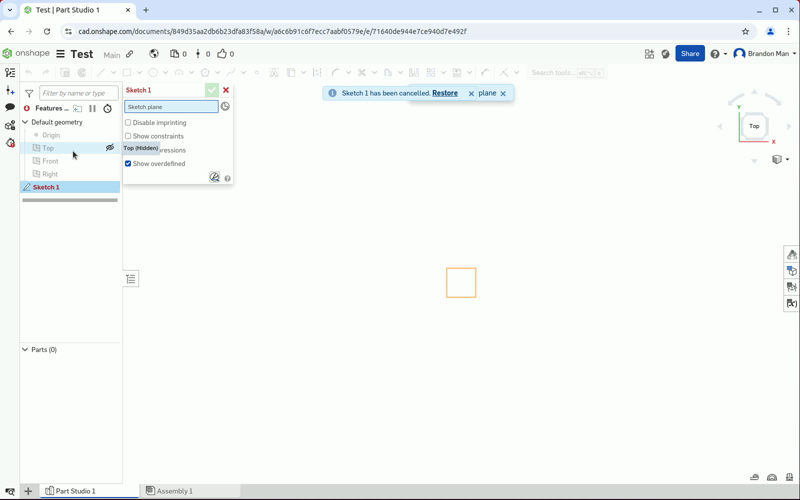
click(73, 150)
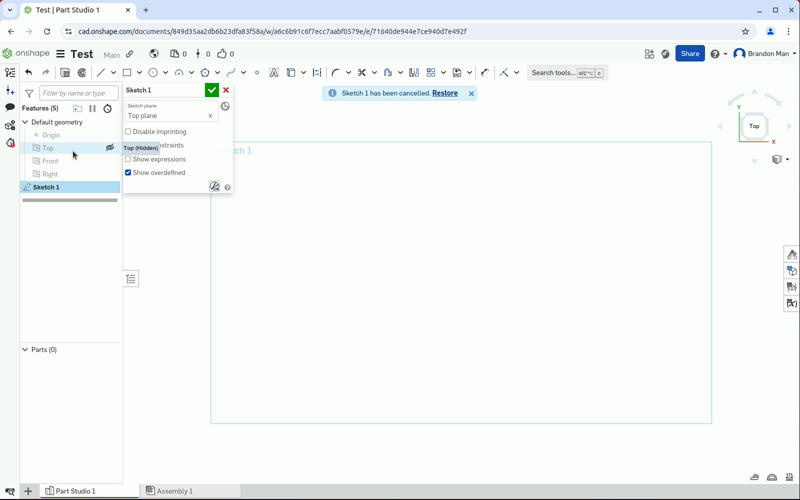
mouse_move(73, 352)
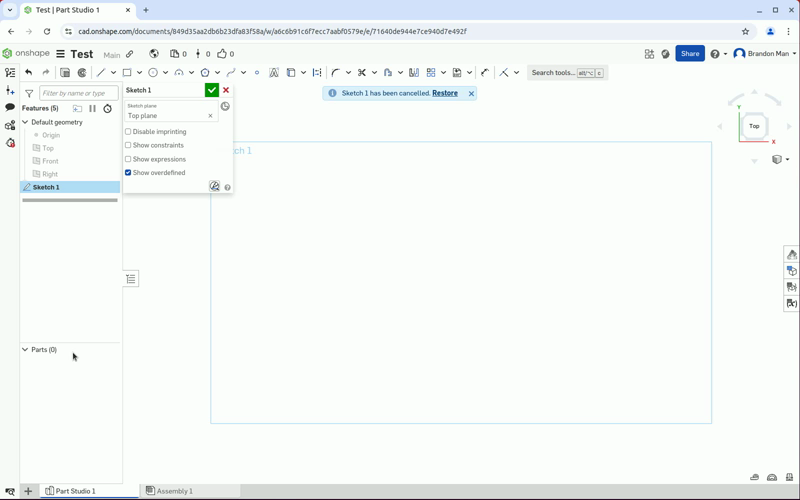
key(y)
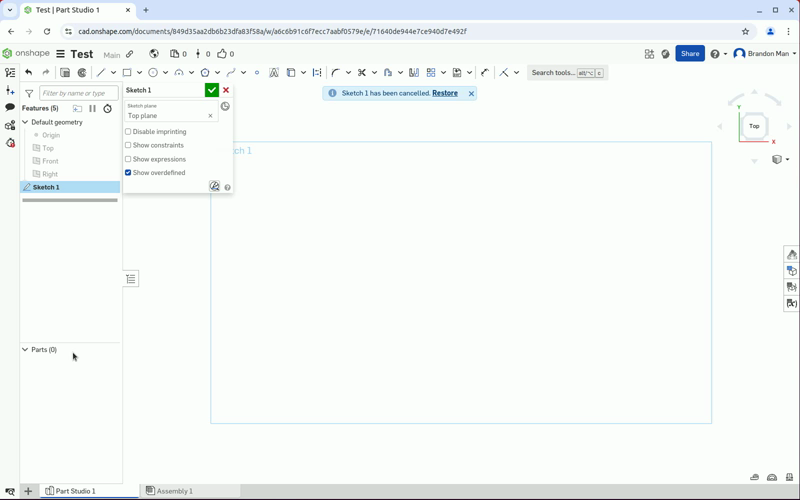
key(l)
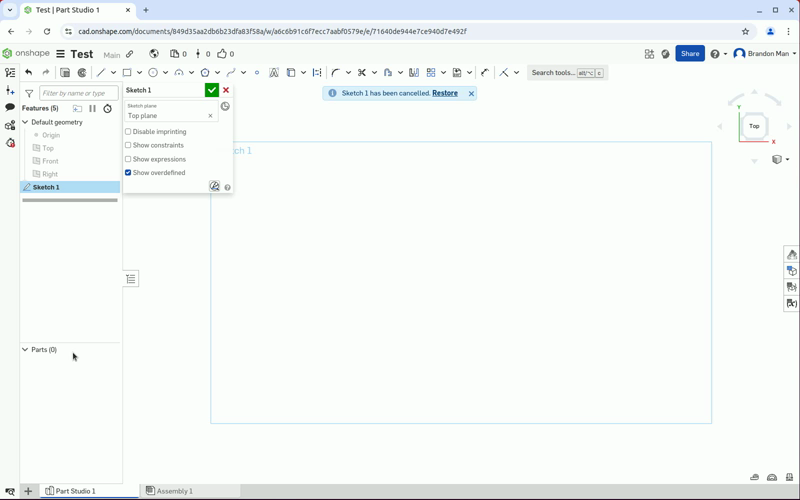
key_down(shift)
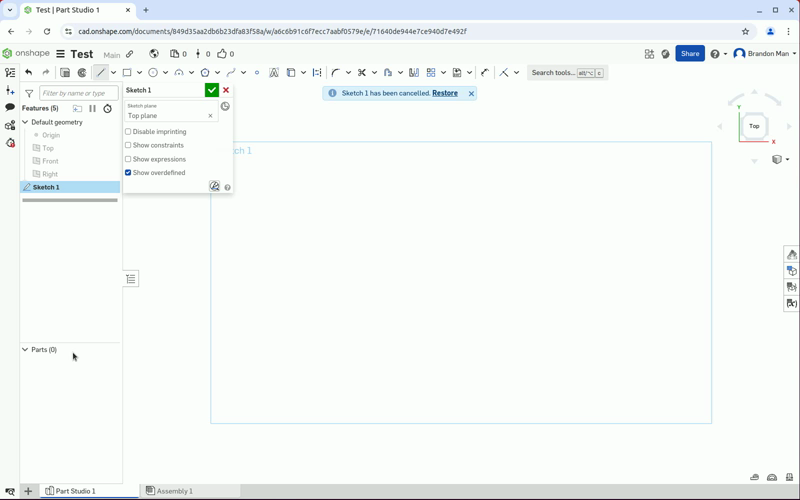
mouse_move(418, 354)
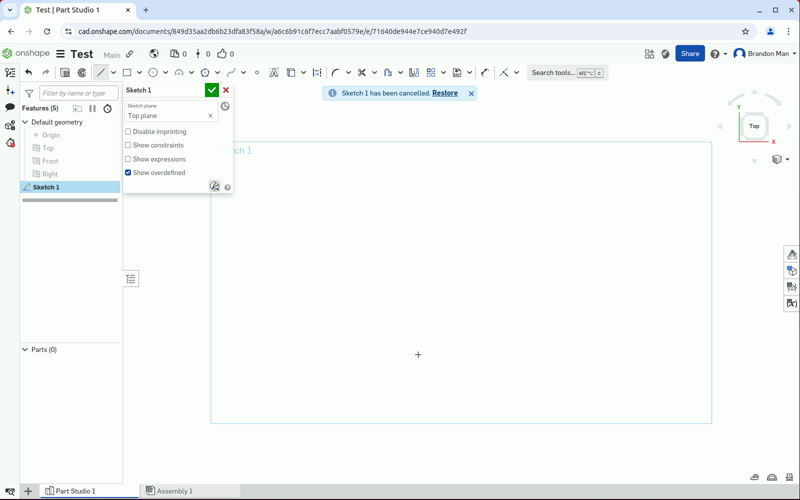
click(418, 354)
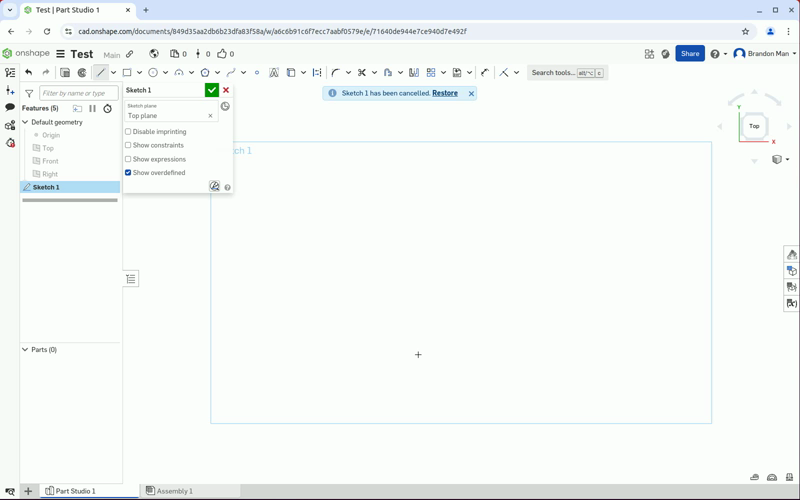
key_up(shift)
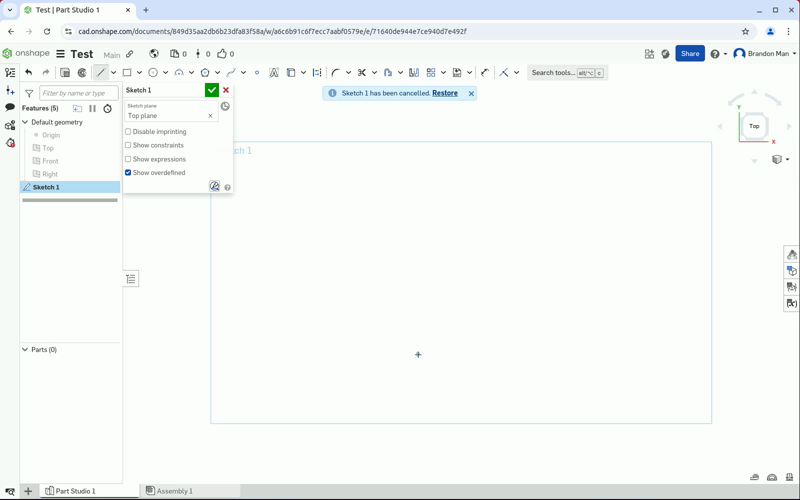
key_down(shift)
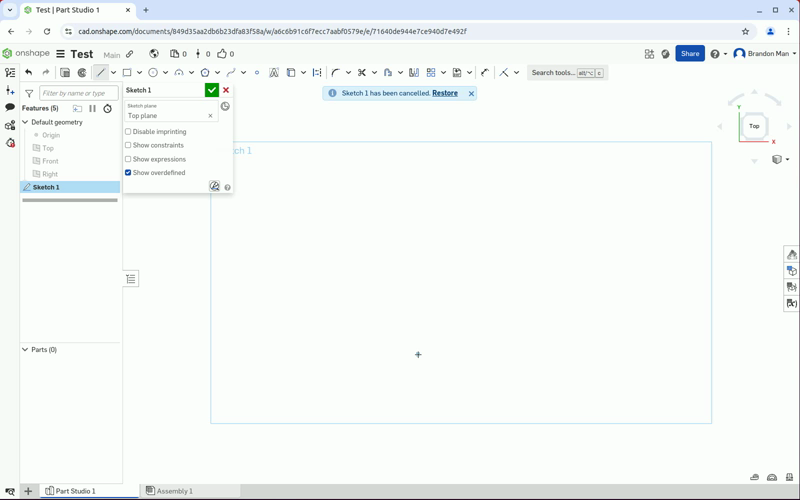
mouse_move(501, 354)
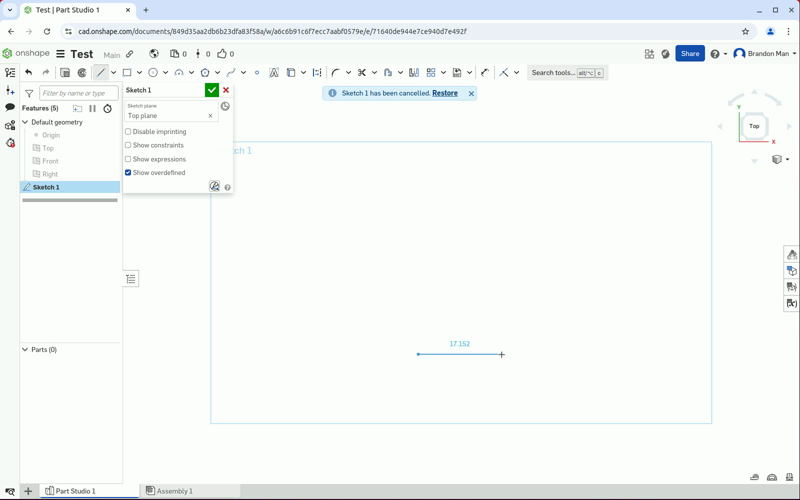
click(501, 354)
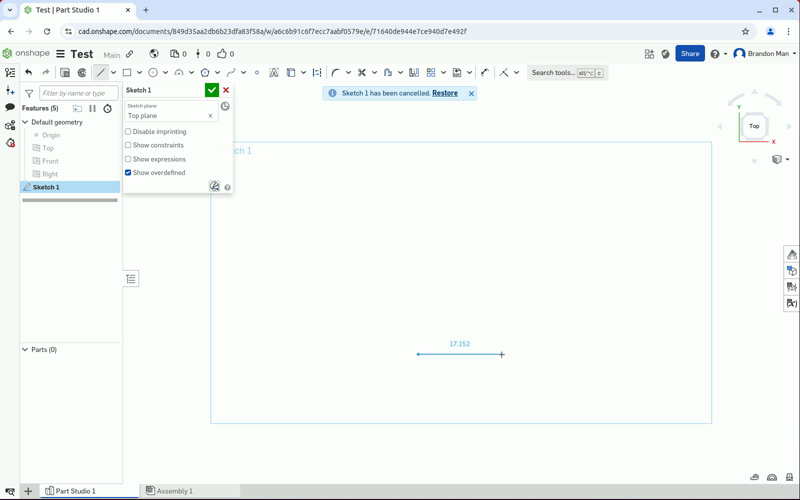
key_up(shift)
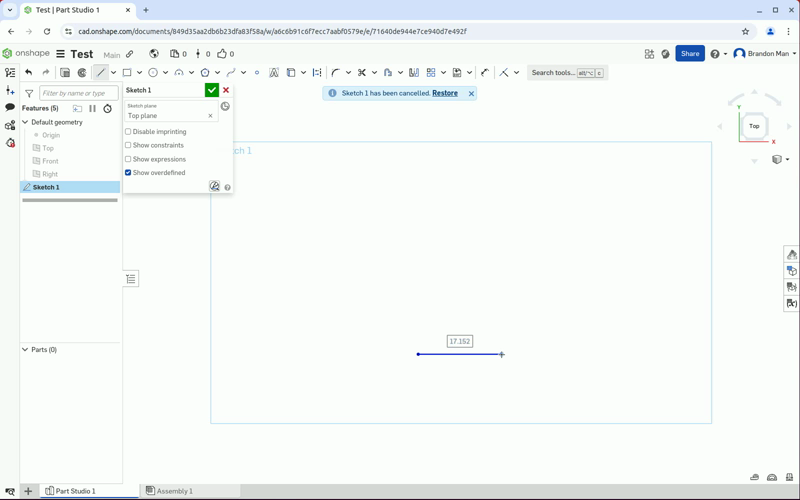
key_down(shift)
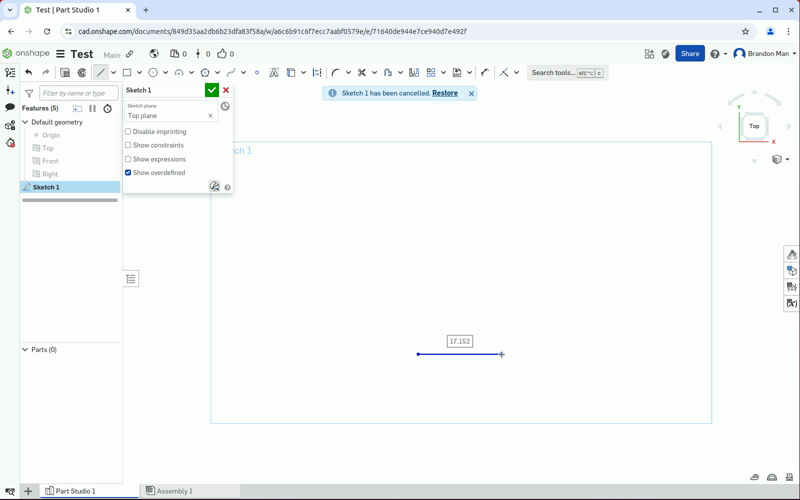
mouse_move(501, 213)
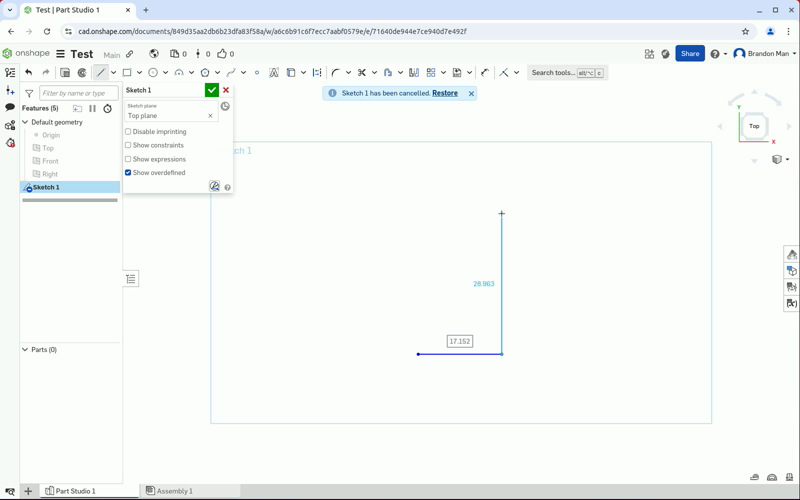
click(501, 213)
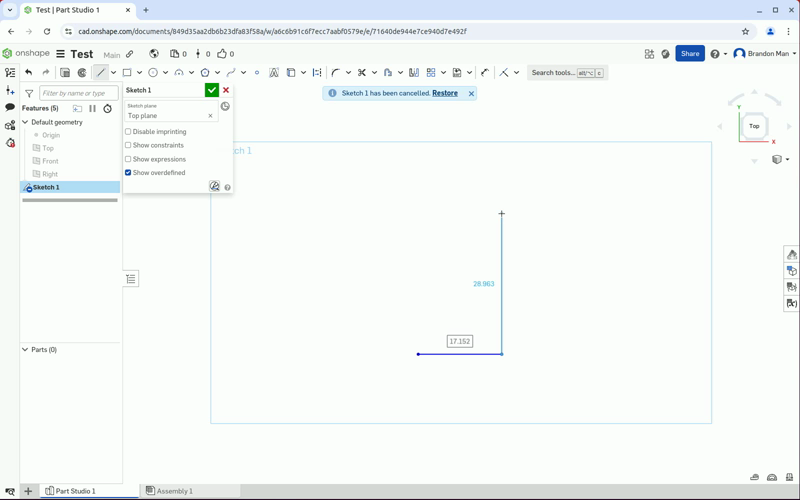
key_up(shift)
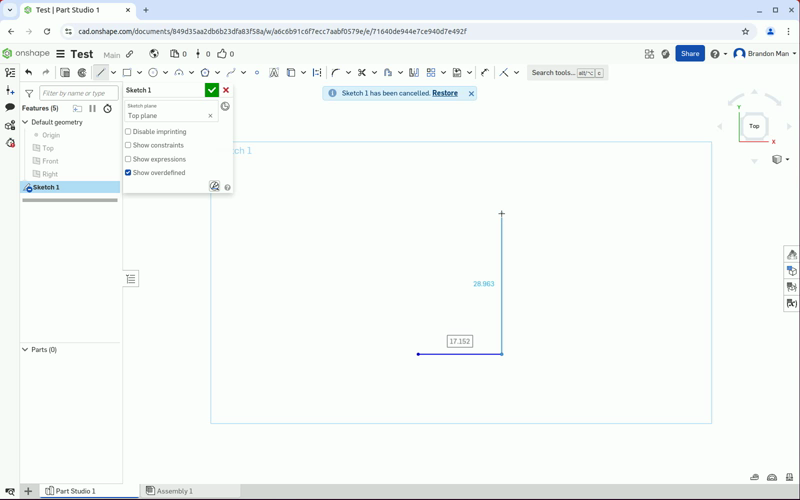
key_down(shift)
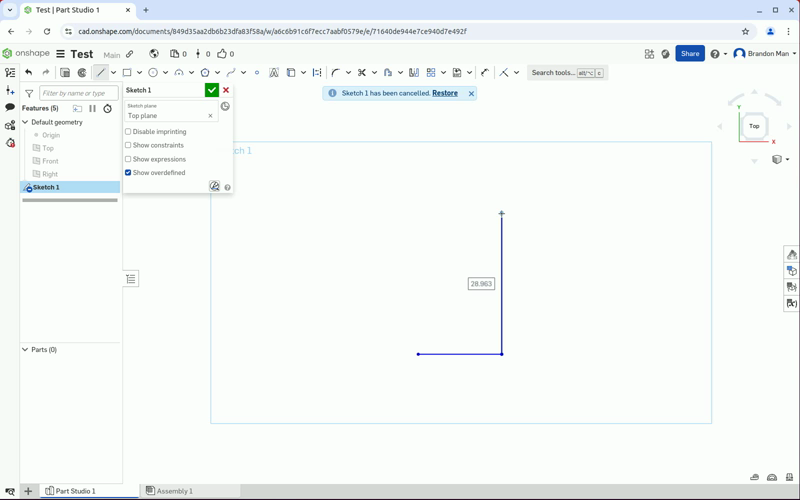
mouse_move(418, 213)
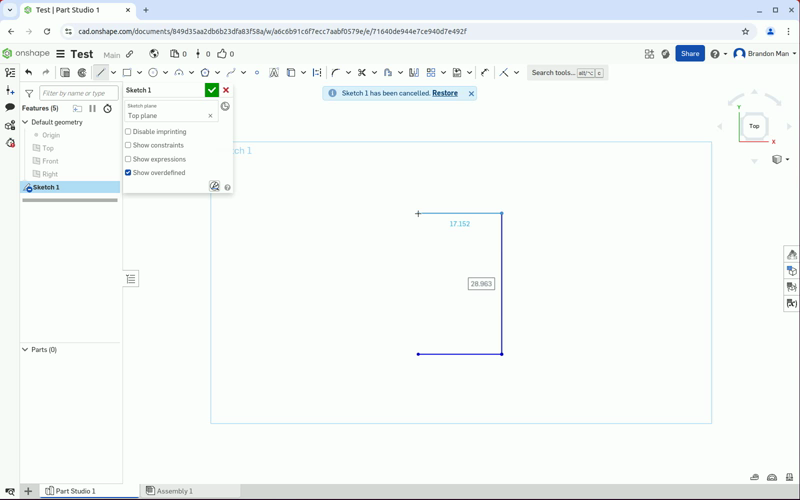
click(418, 213)
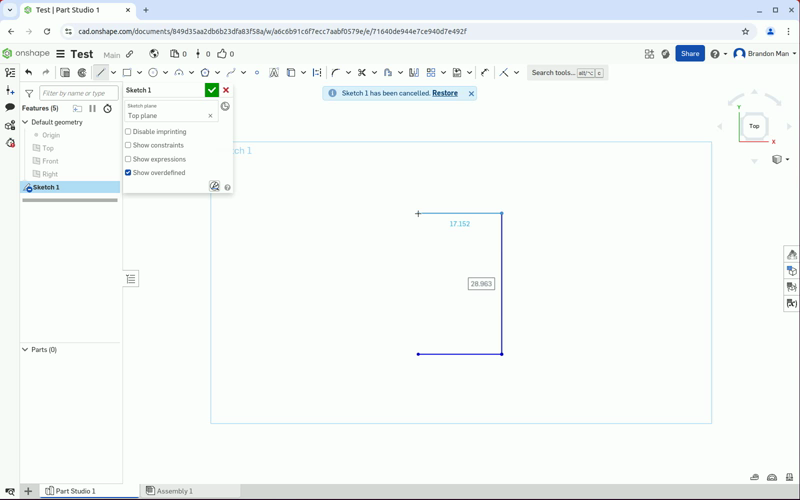
key_up(shift)
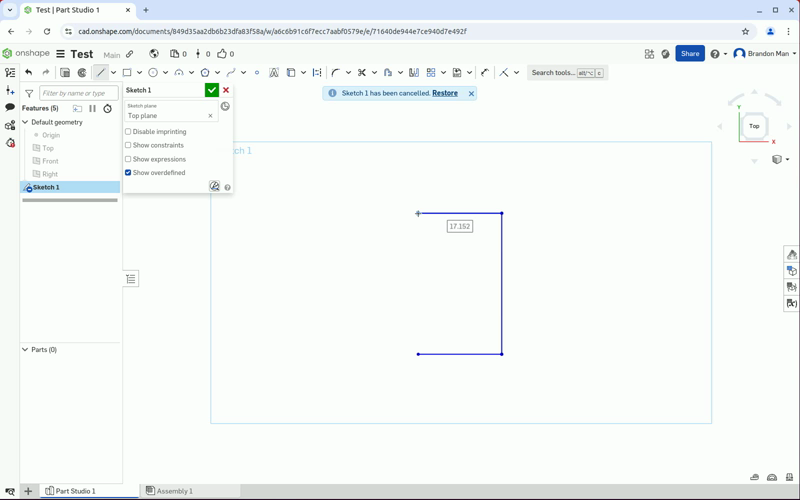
key_down(shift)
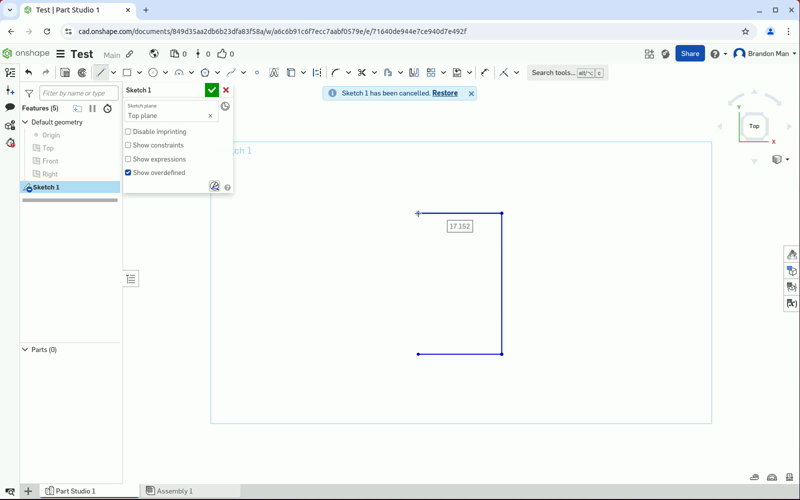
mouse_move(418, 354)
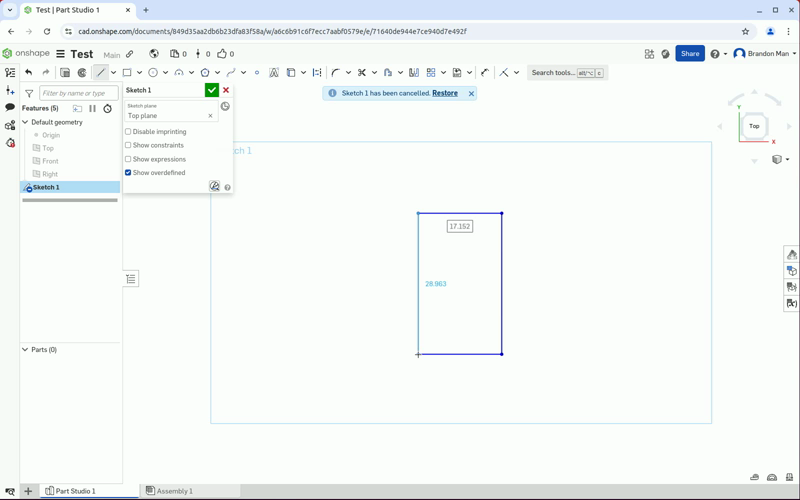
key_up(shift)
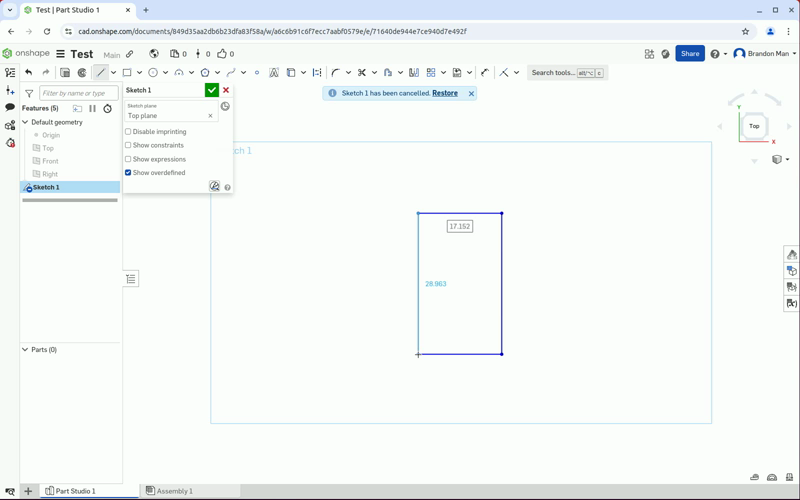
click(418, 354)
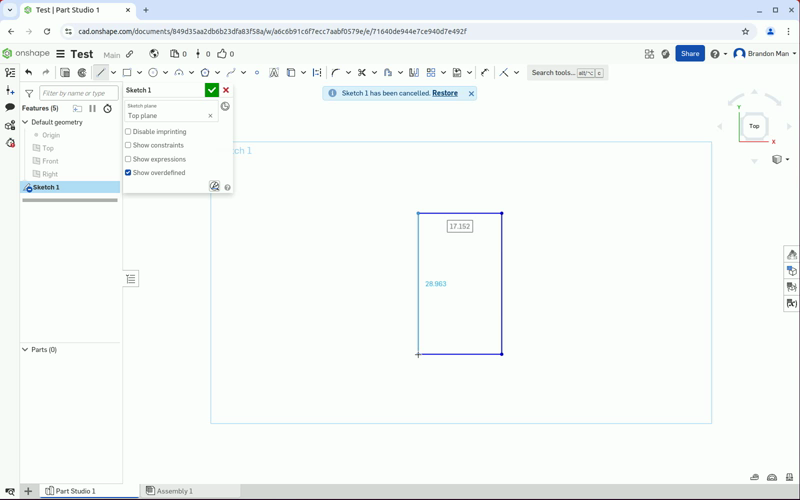
key(esc)
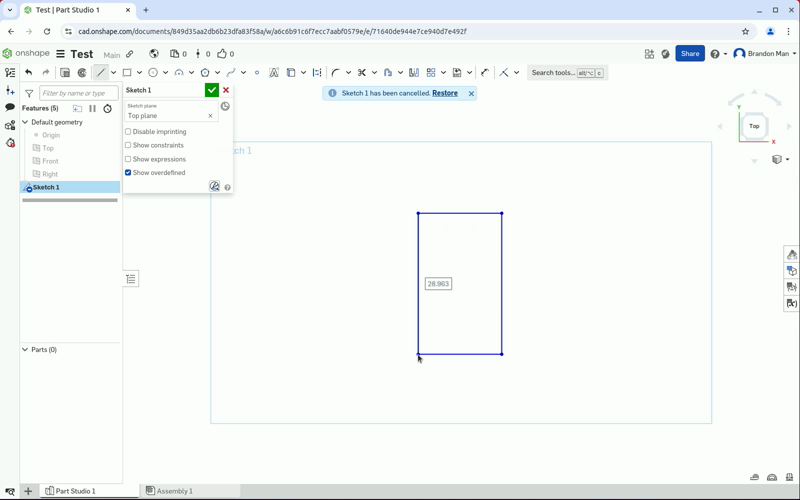
mouse_move(488, 290)
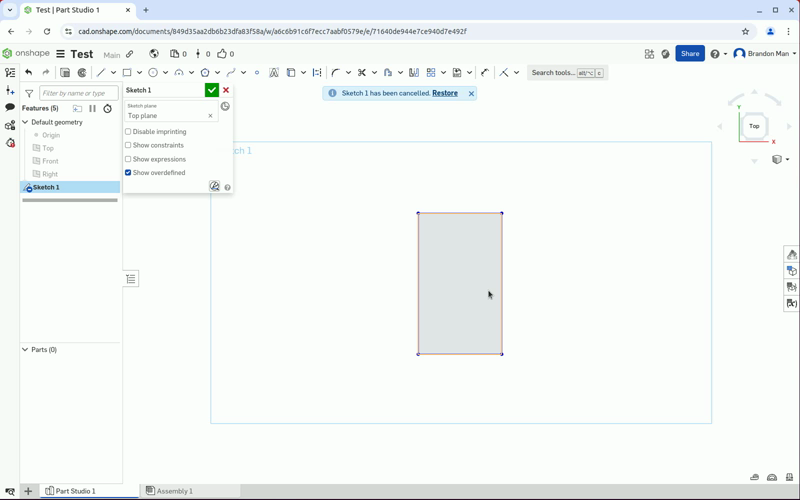
click(488, 290)
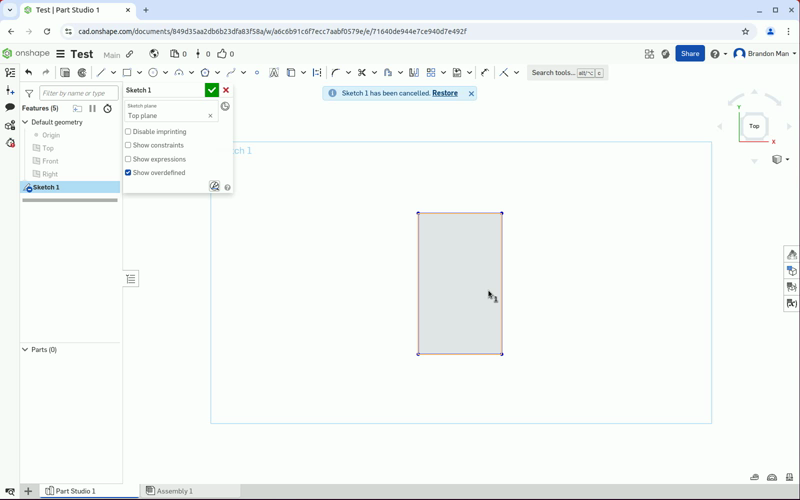
mouse_move(73, 352)
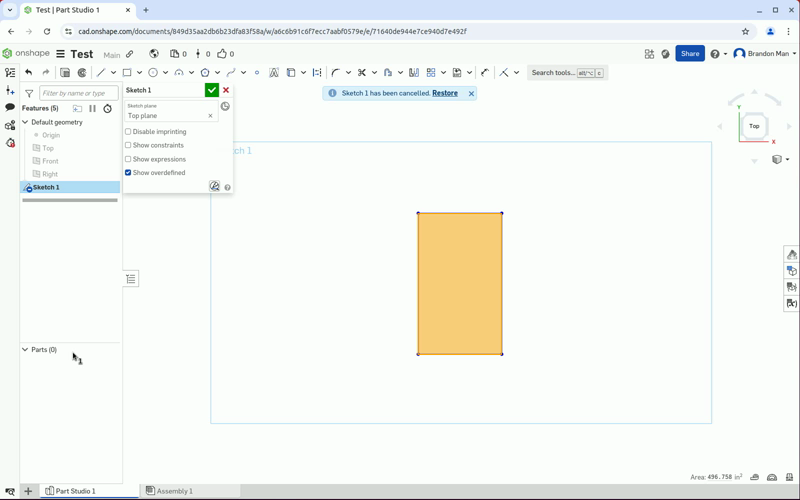
key(shift+y)
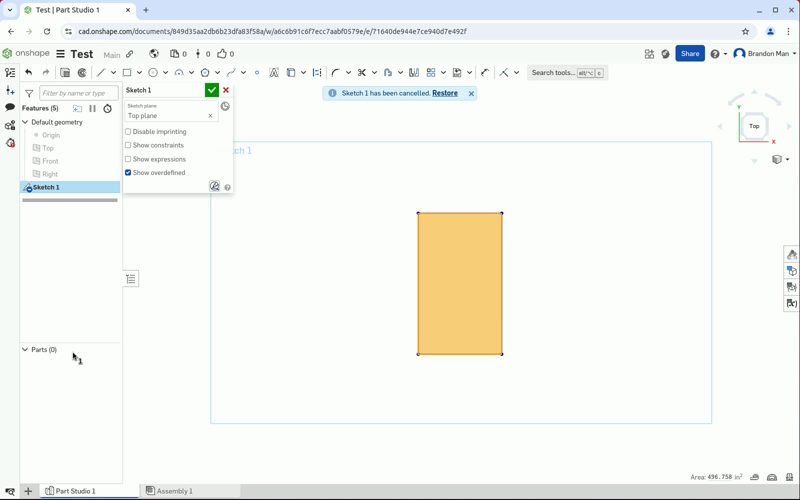
key(shift+e)
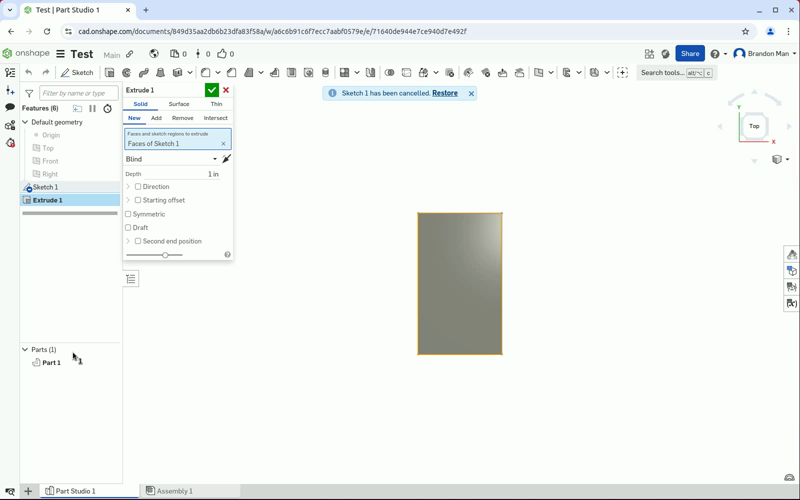
mouse_move(143, 106)
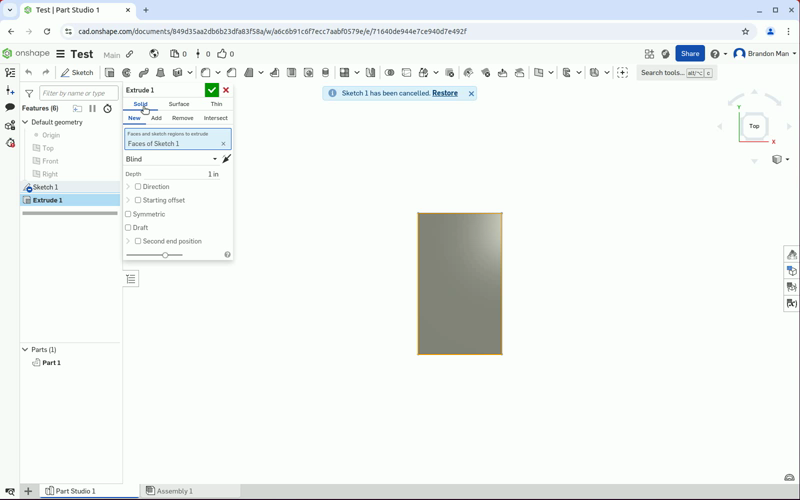
click(143, 106)
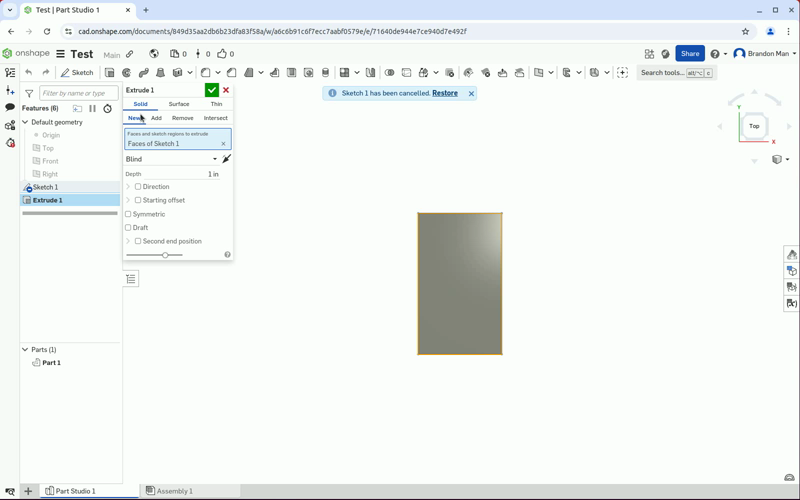
mouse_move(137, 120)
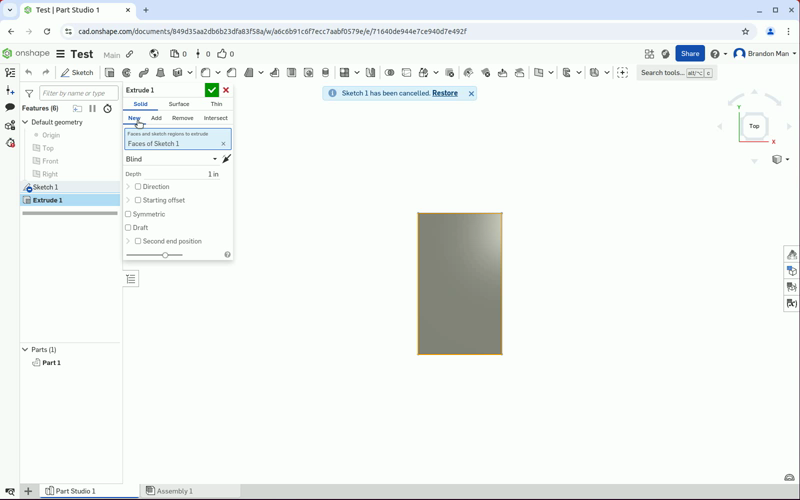
click(137, 120)
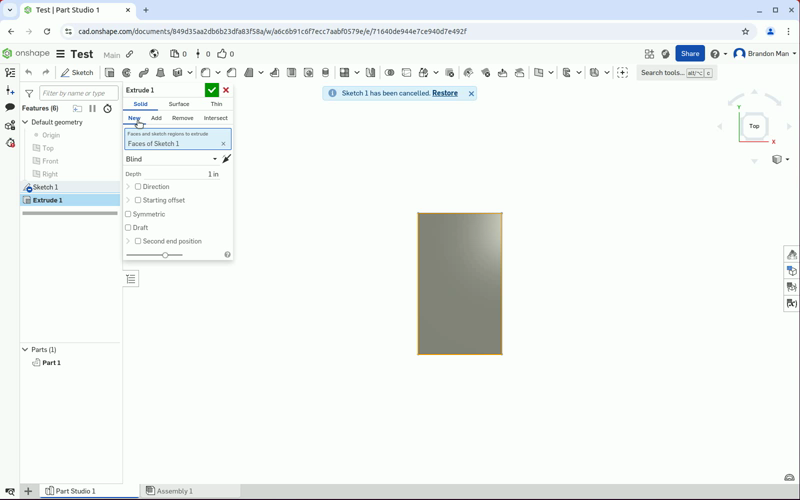
key(tab, 4)
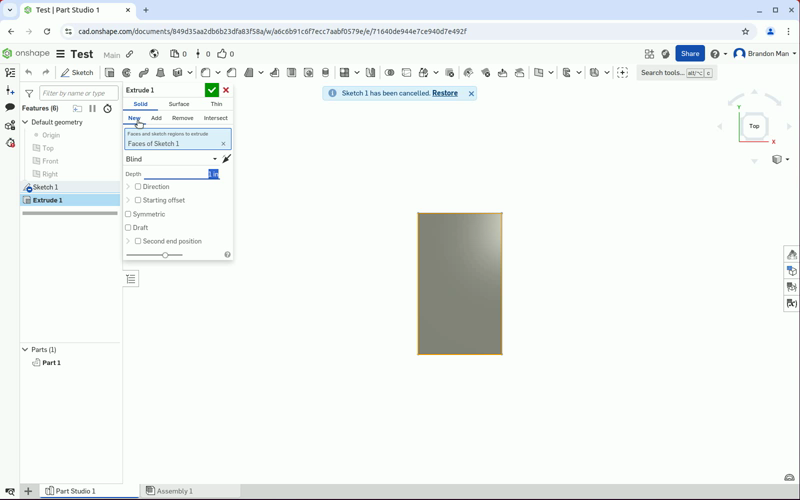
text(7.943)
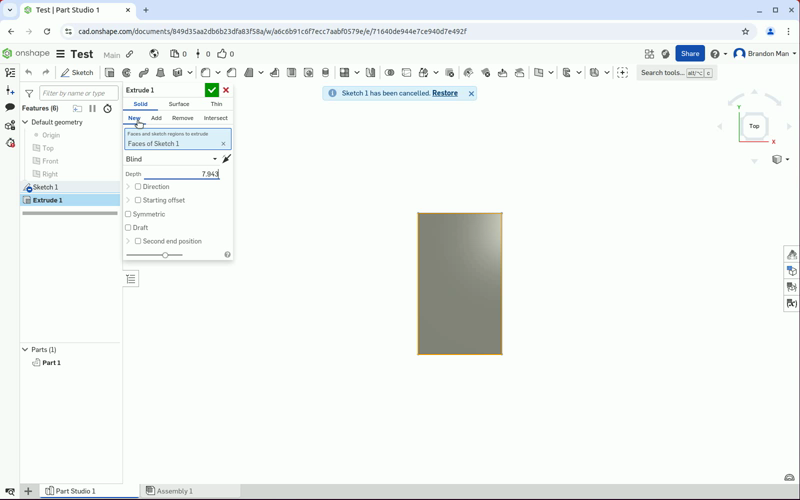
key(enter)
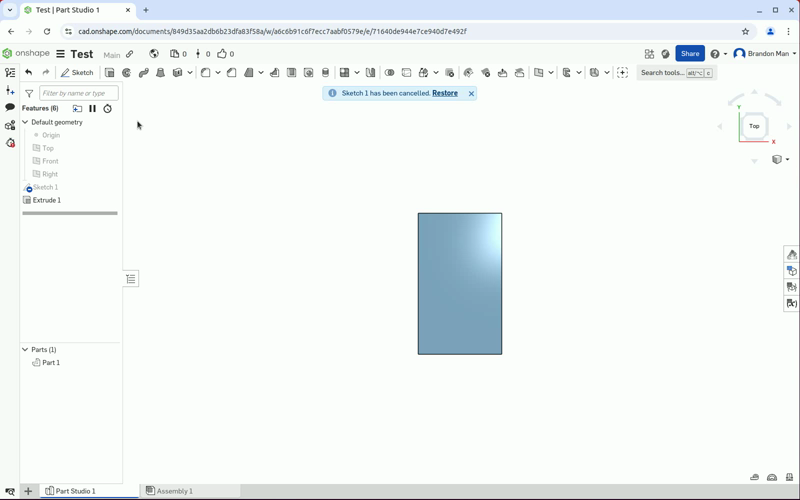
key(shift+h)
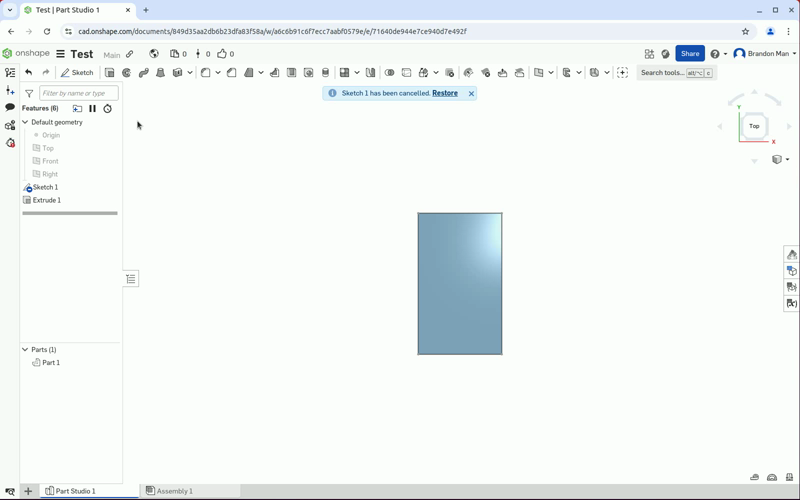
key(shift+h)
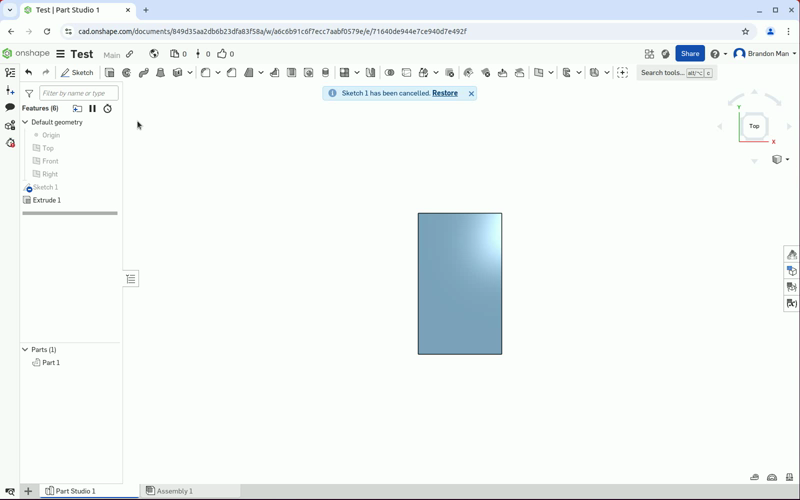
mouse_move(73, 189)
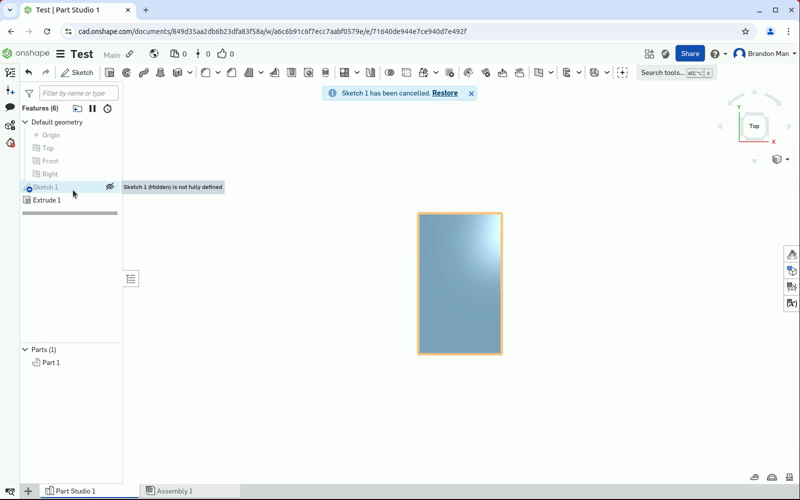
click(73, 189)
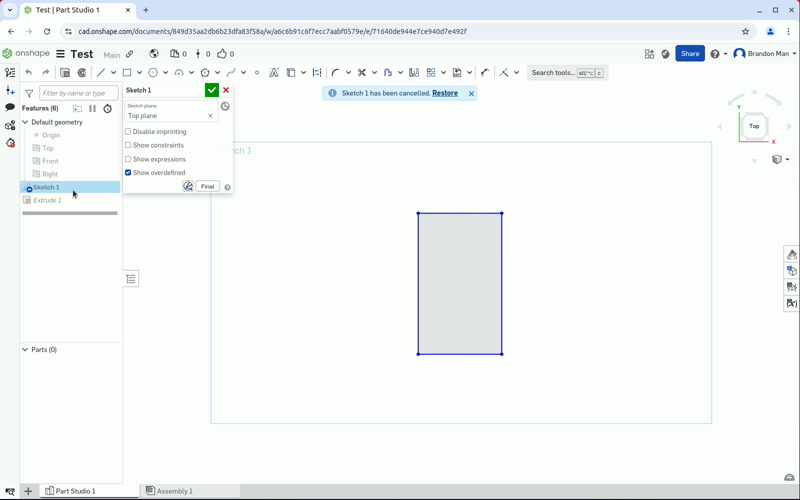
mouse_move(229, 92)
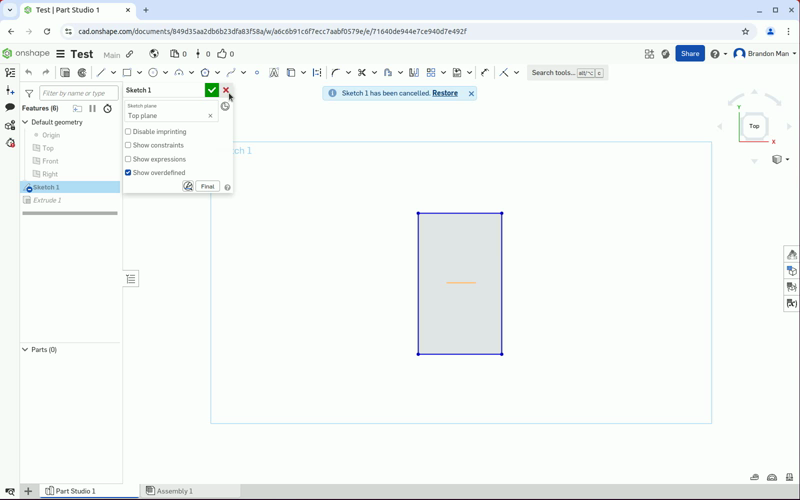
click(229, 92)
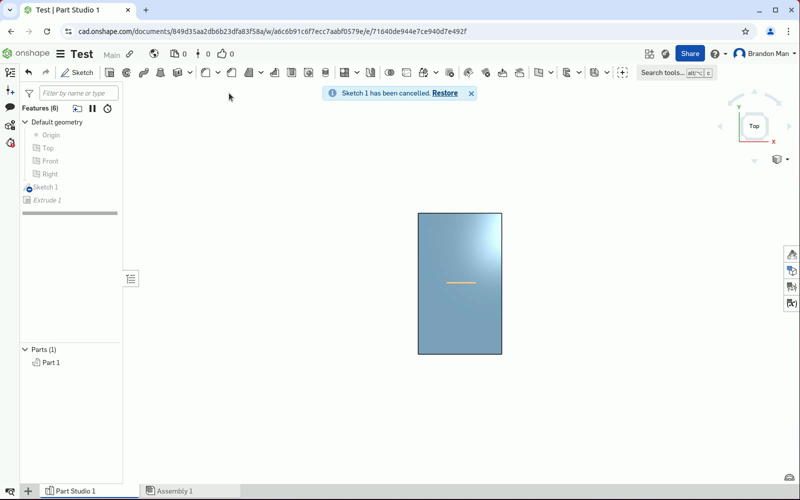
mouse_move(541, 75)
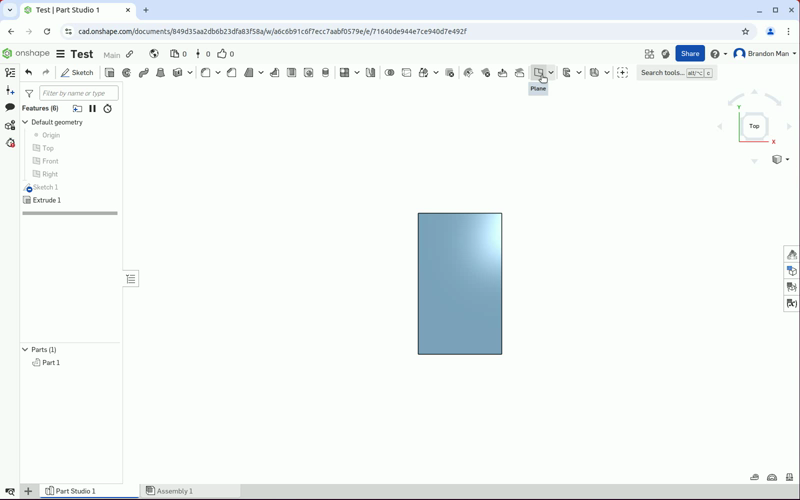
click(541, 75)
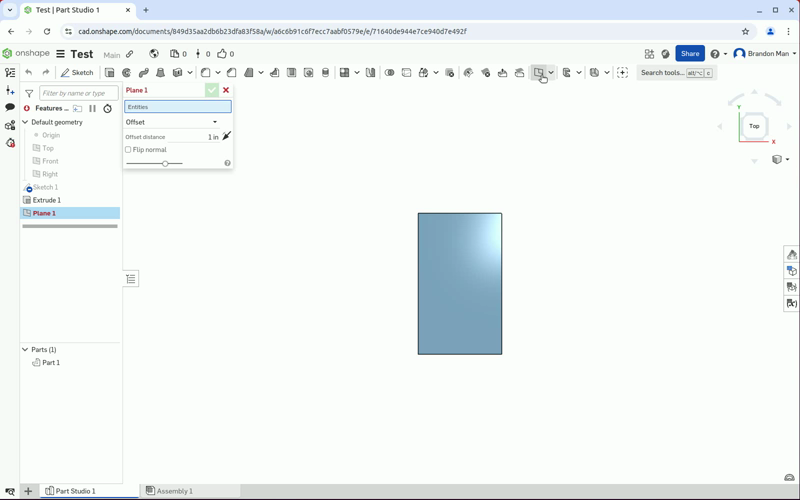
mouse_move(73, 150)
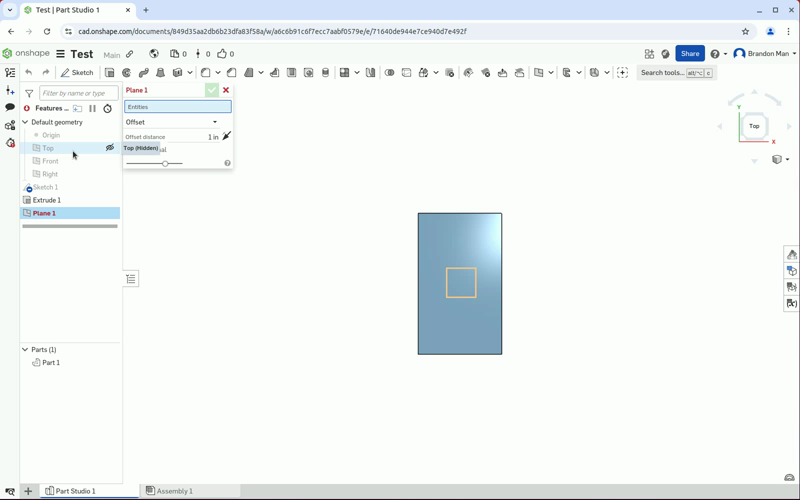
click(73, 150)
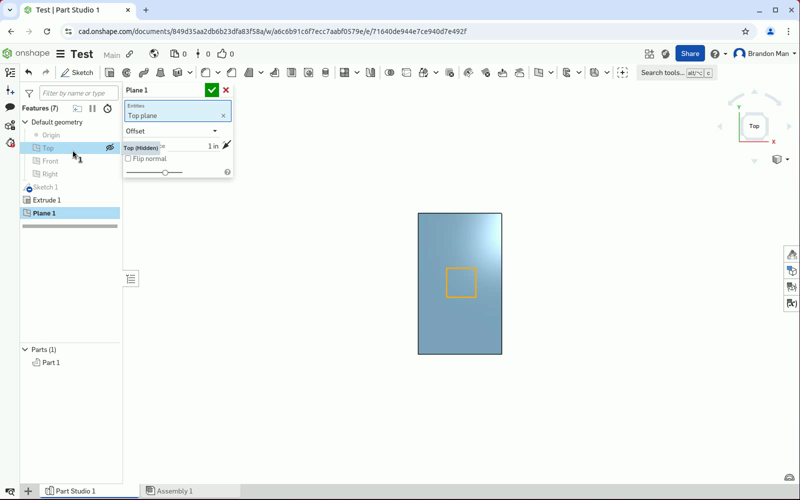
key(tab, 2)
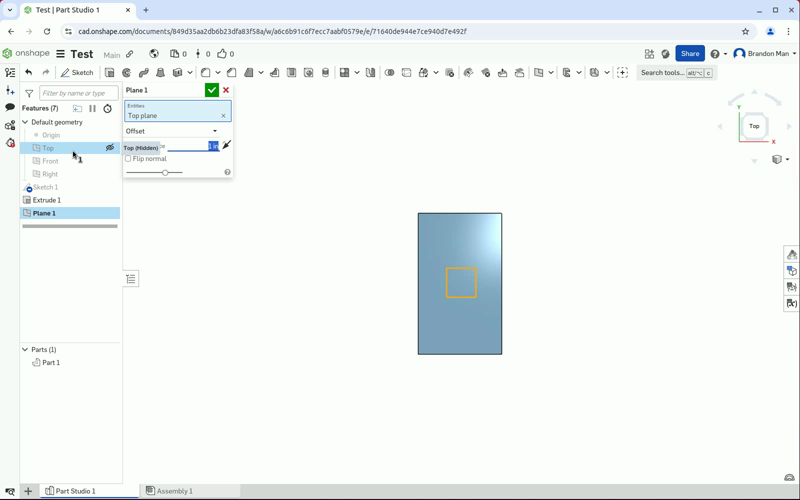
text(7.949)
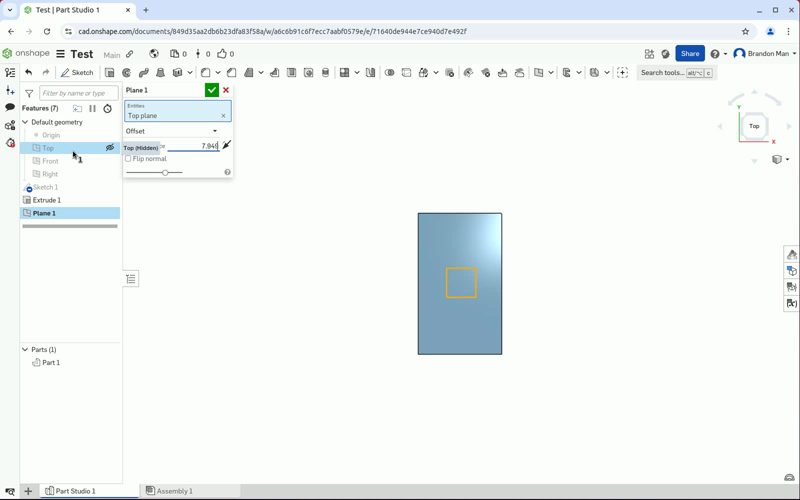
key(enter, 2)
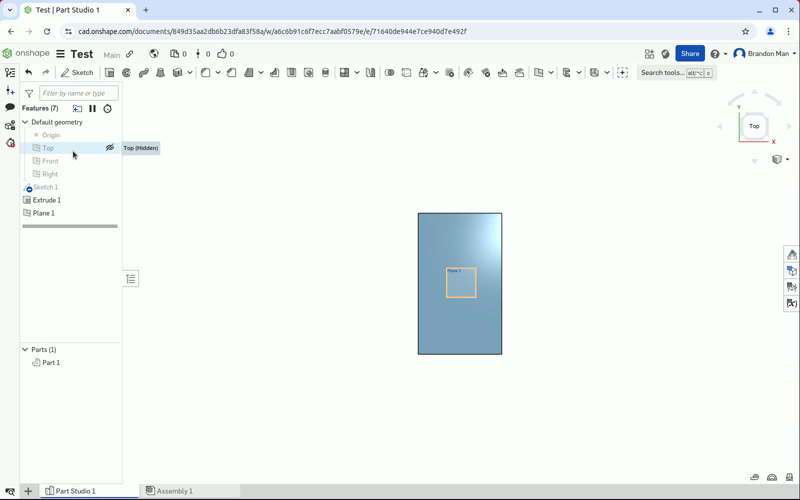
key(shift+s)
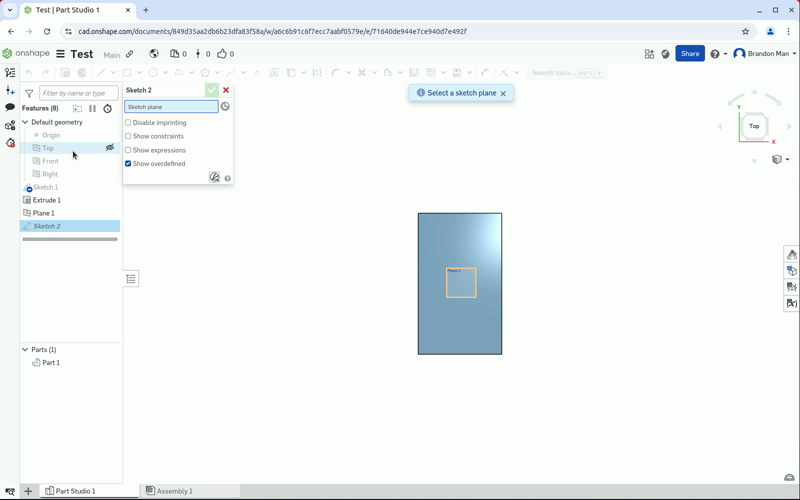
mouse_move(73, 215)
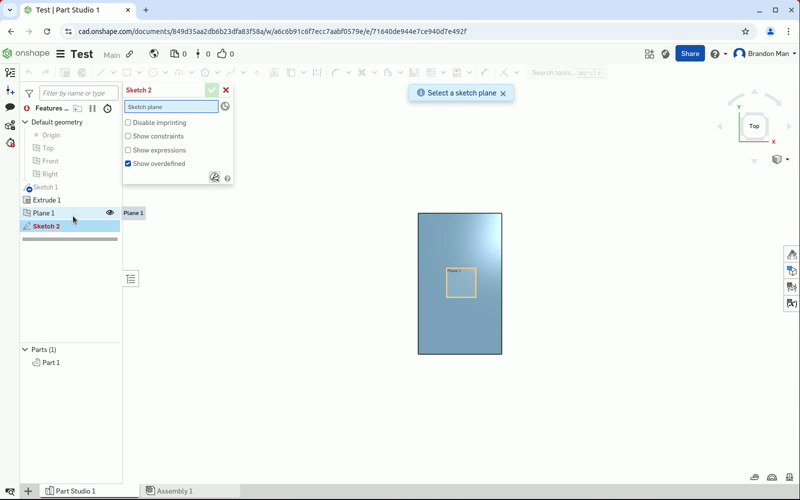
click(73, 215)
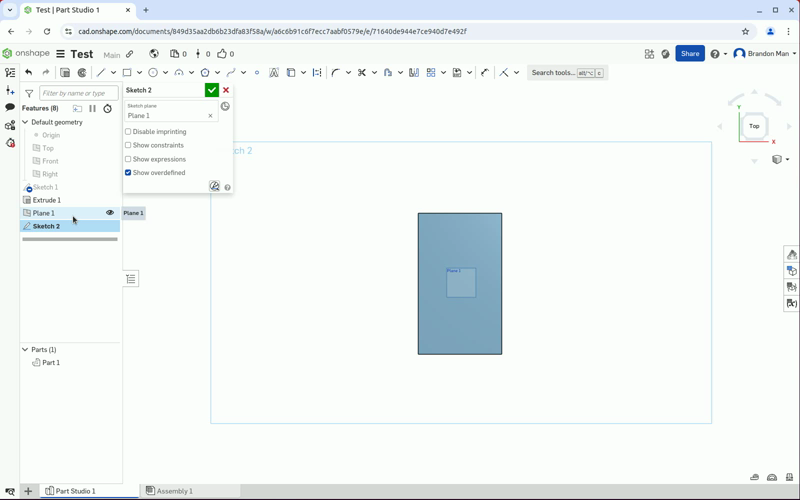
mouse_move(73, 352)
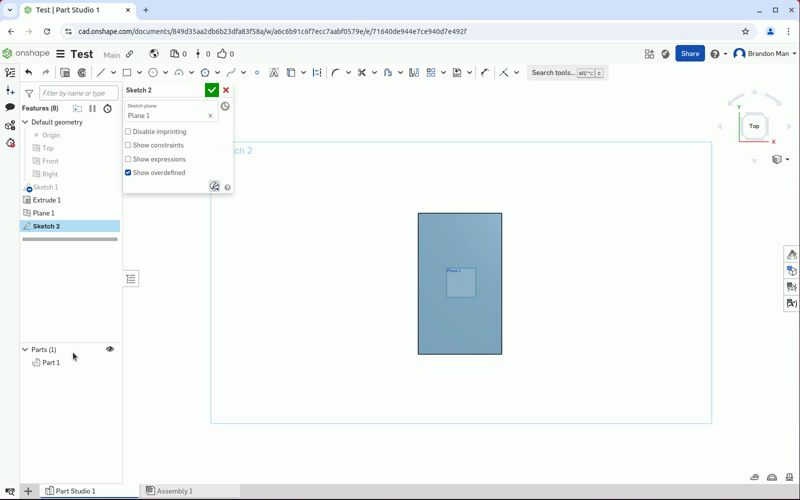
key(y)
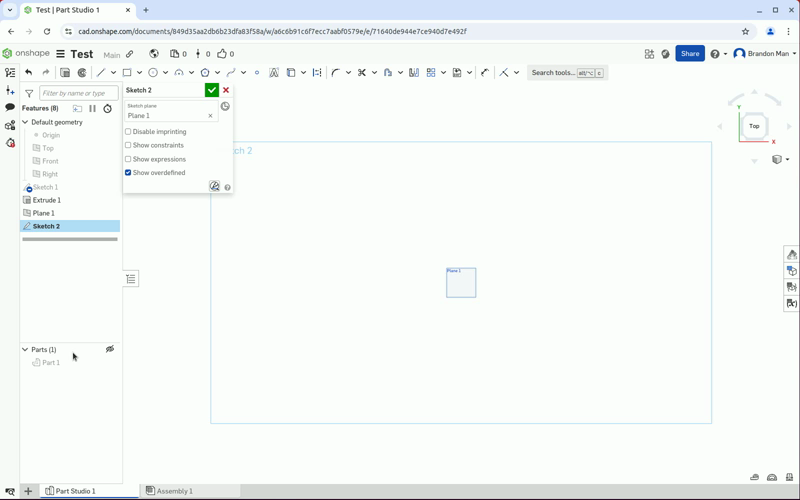
key(a)
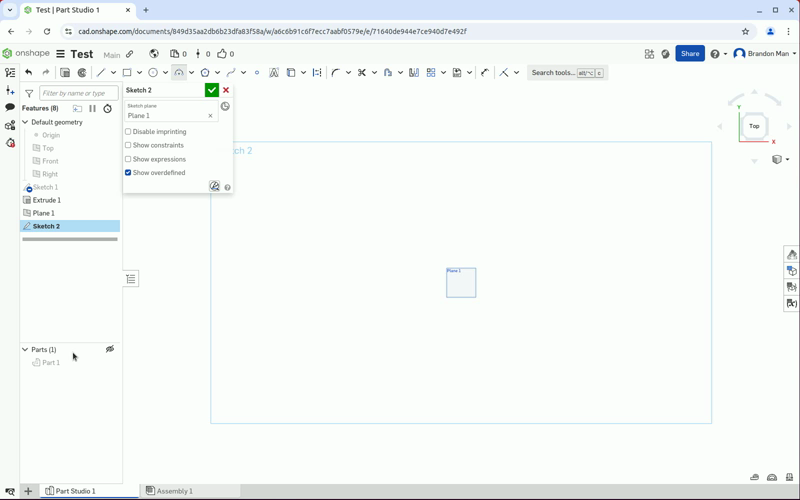
key_down(shift)
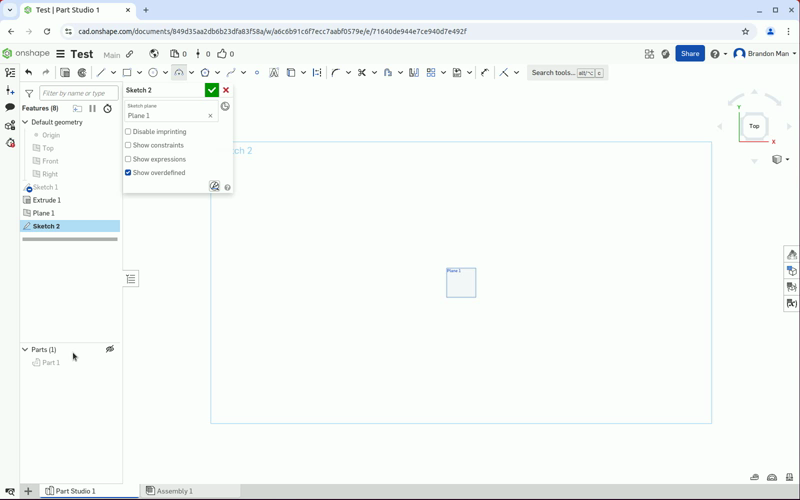
mouse_move(460, 354)
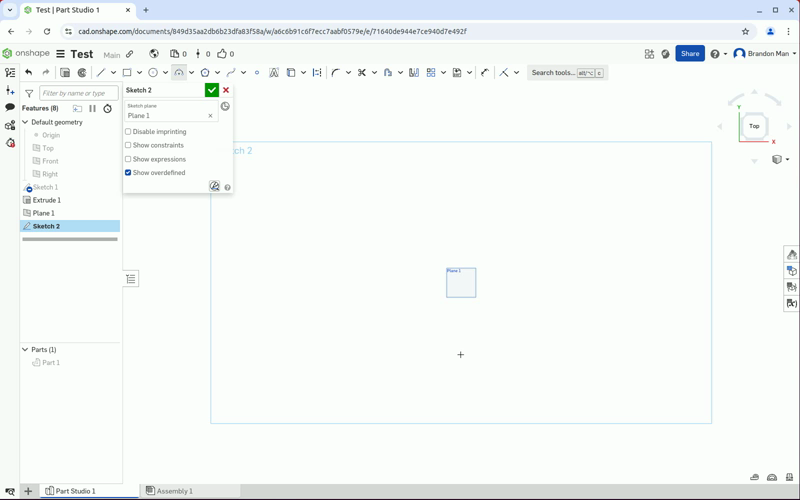
click(460, 354)
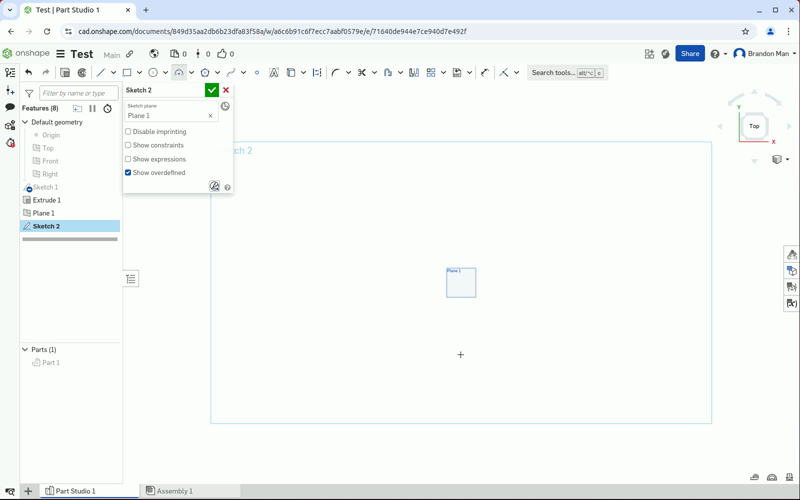
key_up(shift)
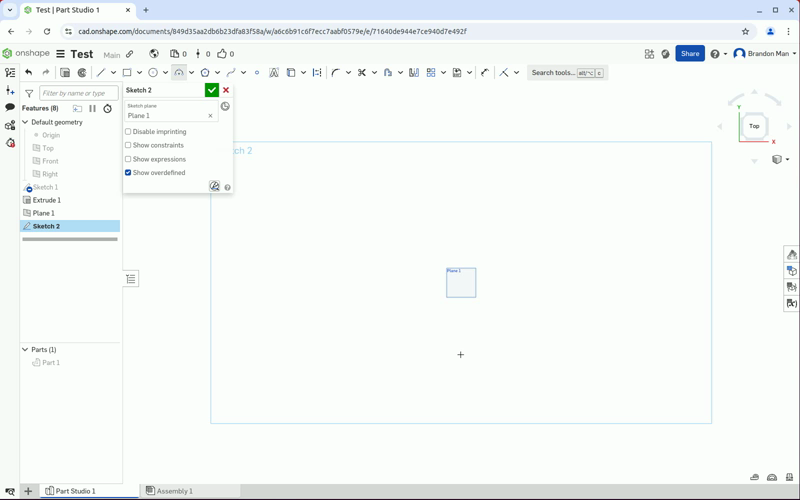
key_down(shift)
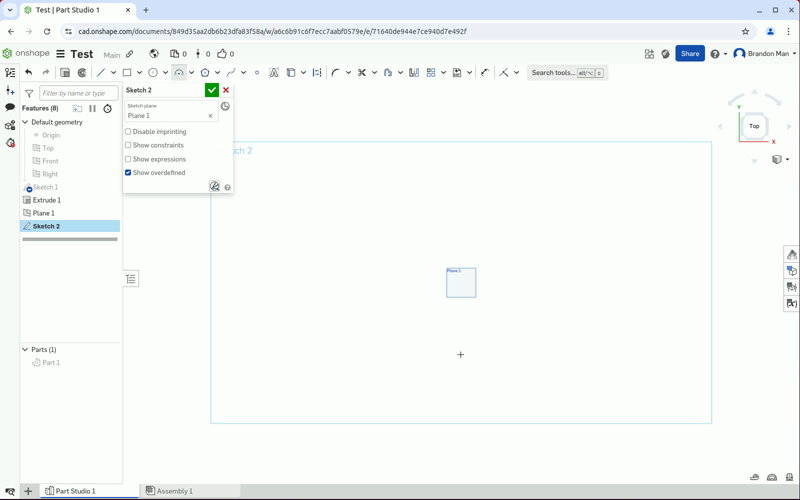
mouse_move(503, 312)
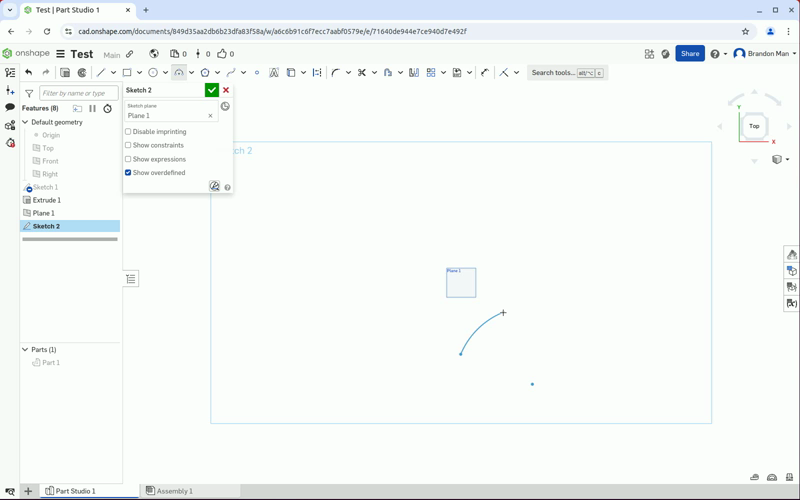
click(503, 312)
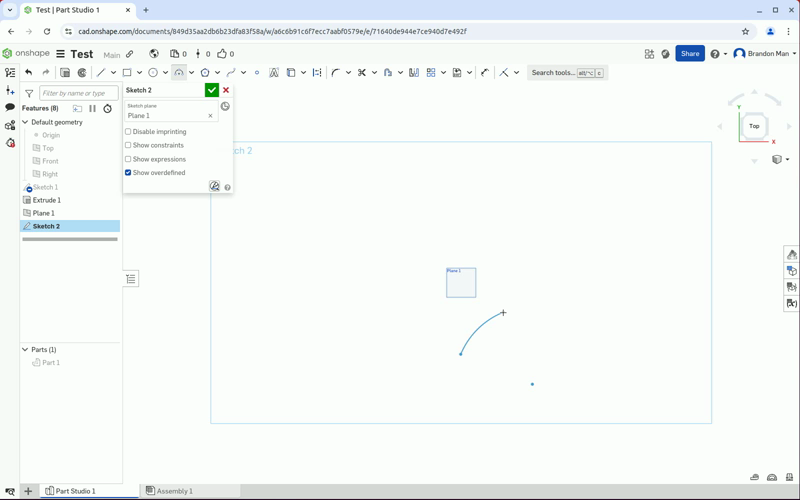
mouse_move(532, 384)
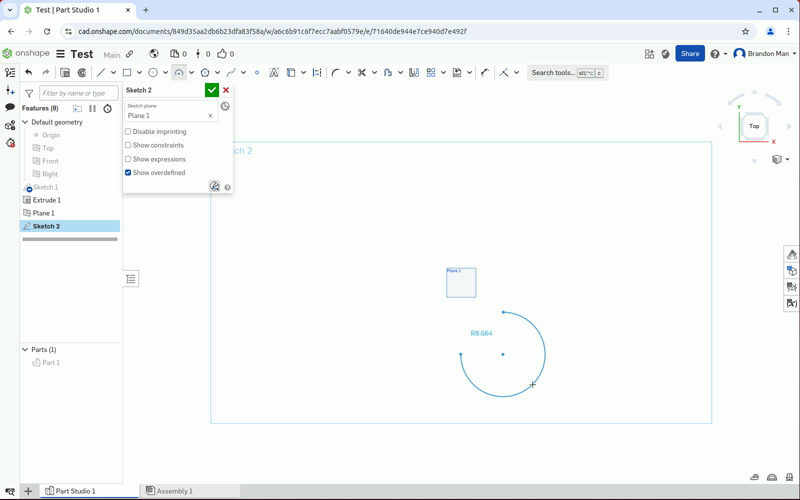
click(532, 384)
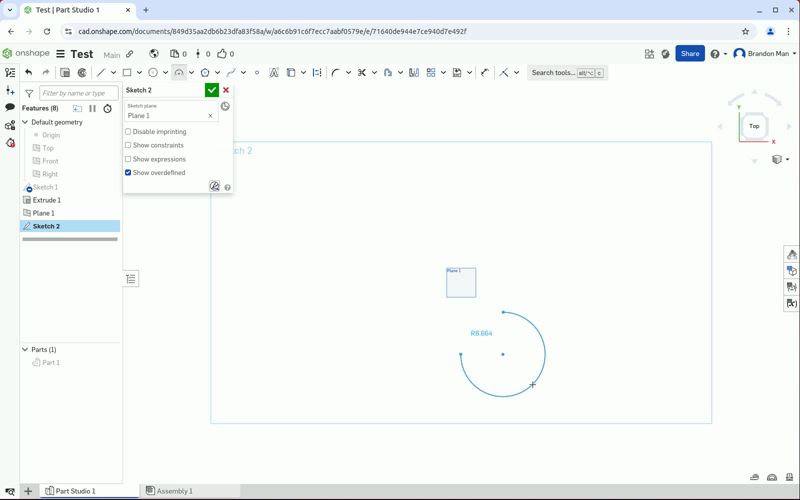
key_up(shift)
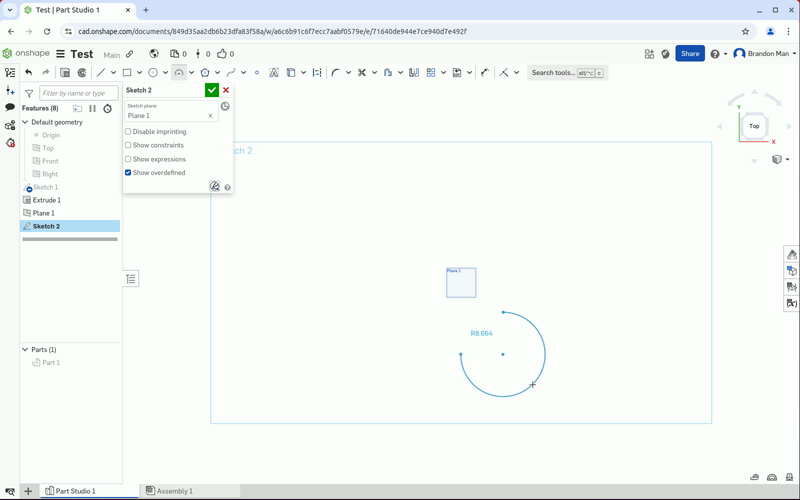
key(esc)
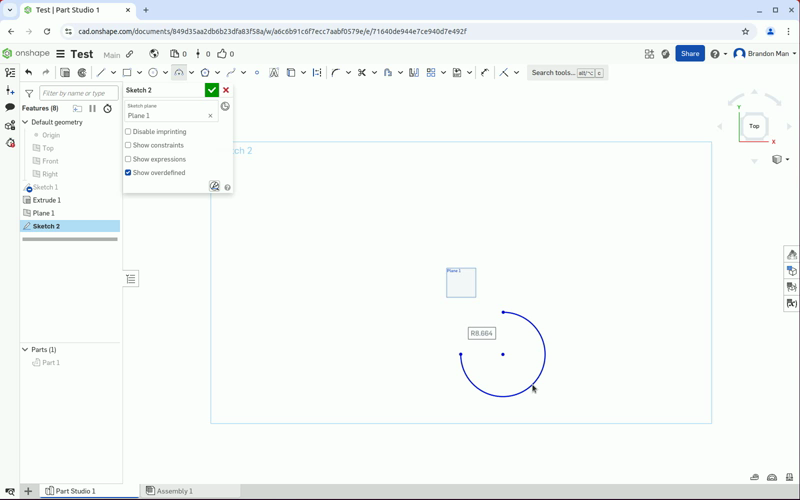
key(l)
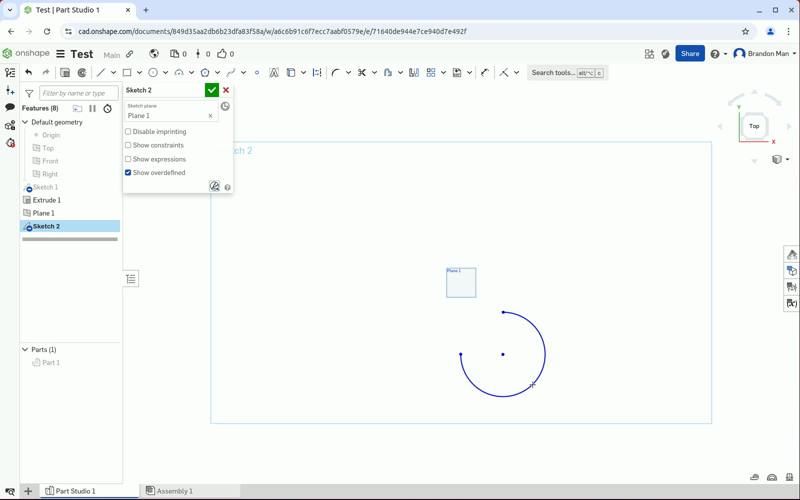
mouse_move(503, 312)
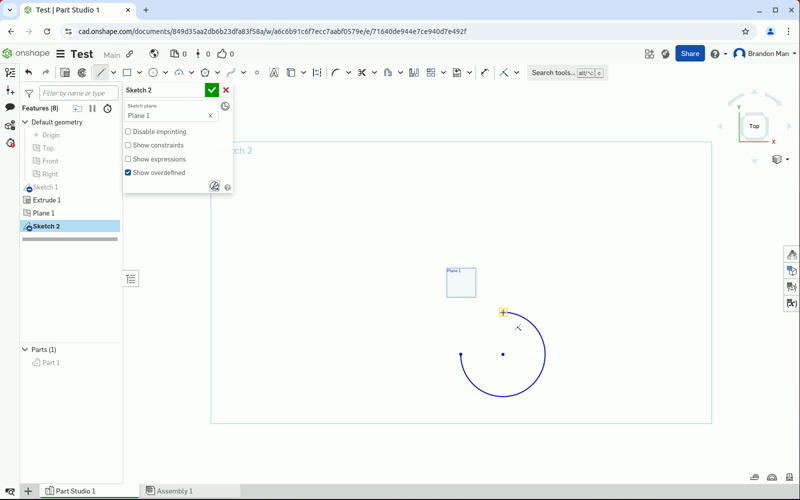
click(503, 312)
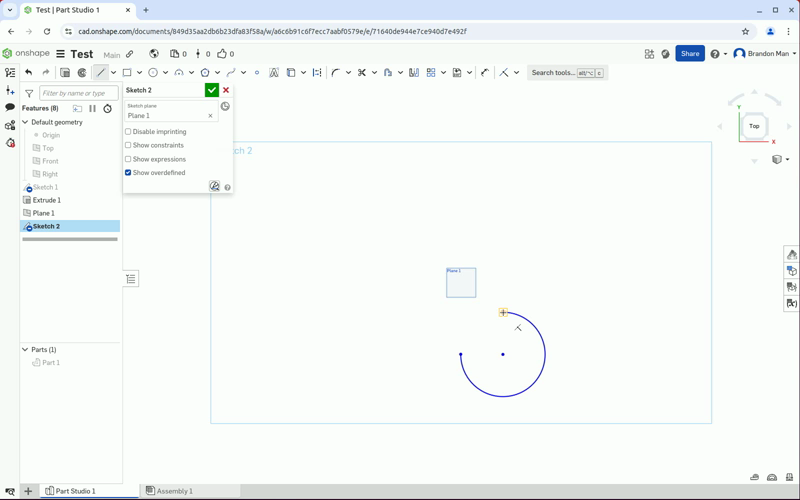
key_down(shift)
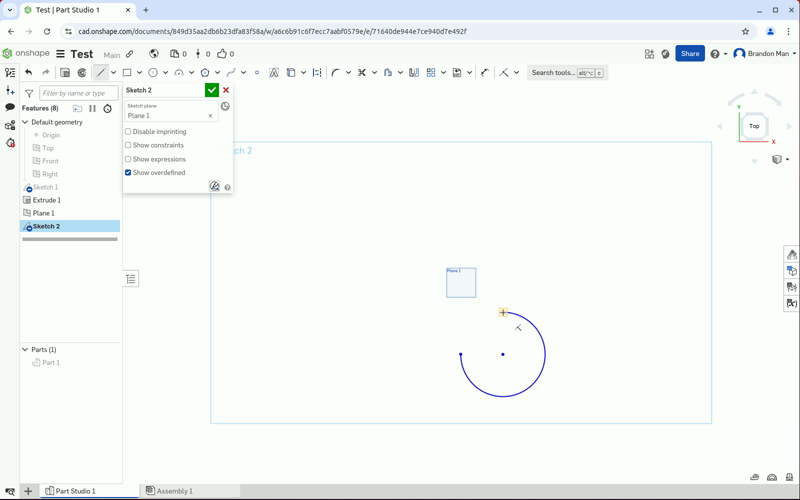
mouse_move(533, 312)
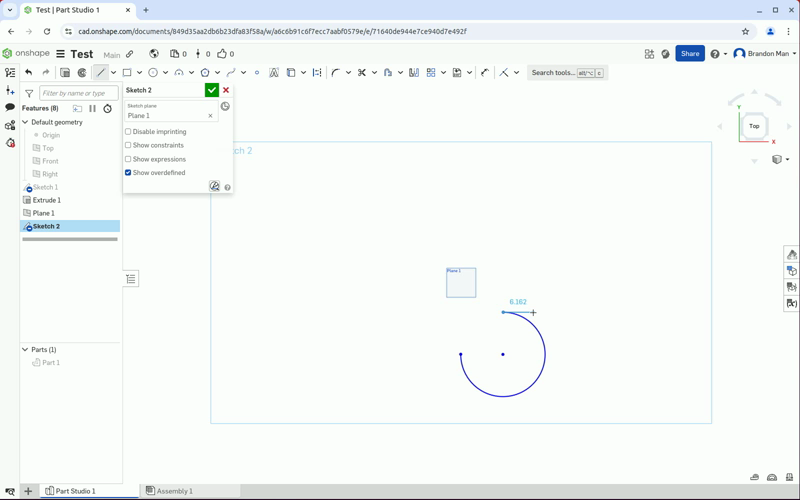
mouse_move(503, 354)
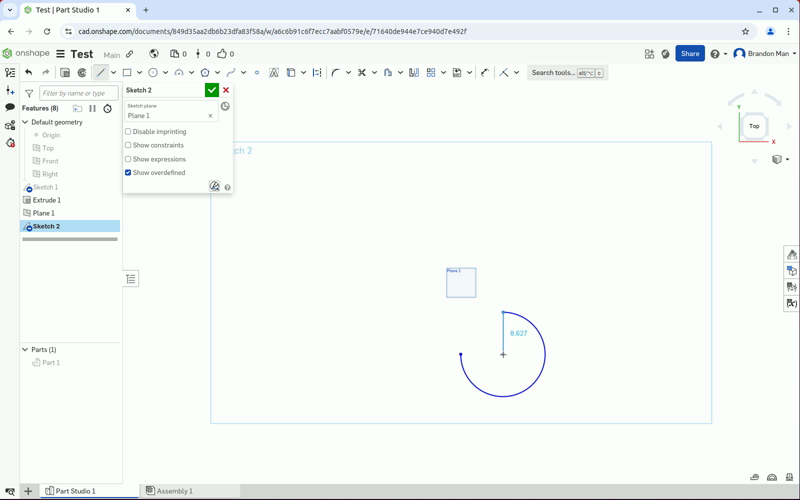
click(503, 354)
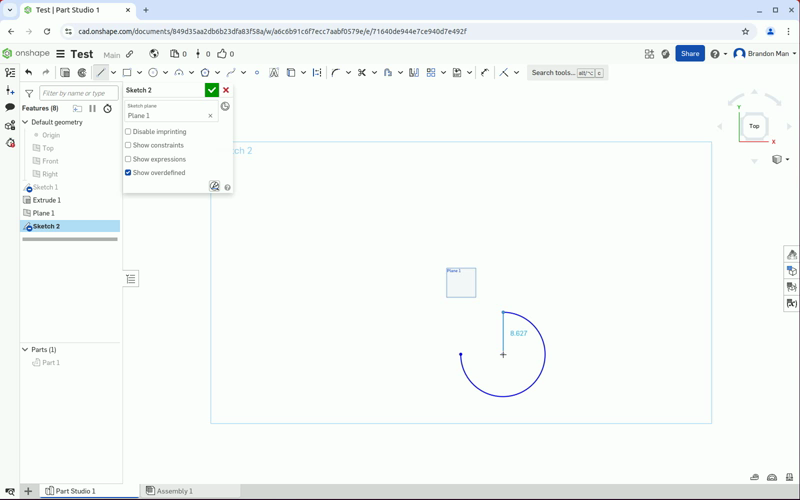
key_up(shift)
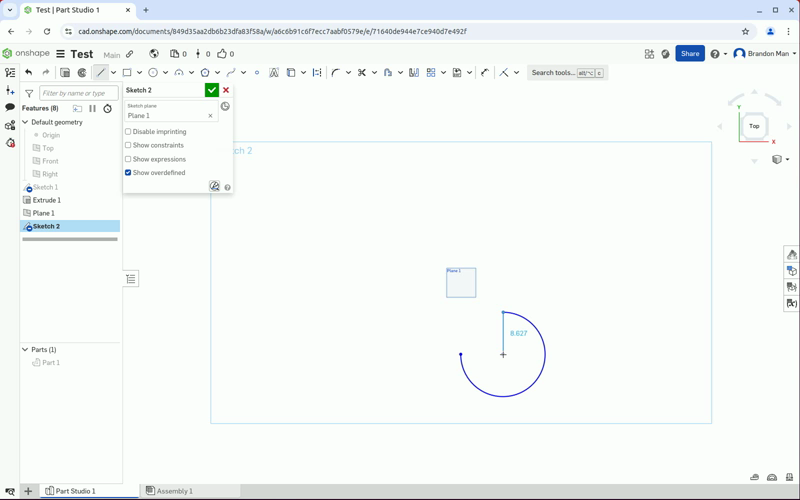
mouse_move(533, 354)
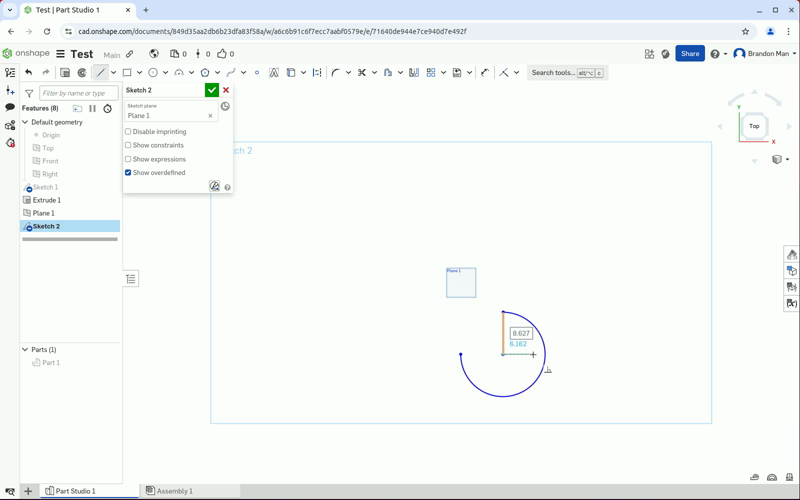
key_down(shift)
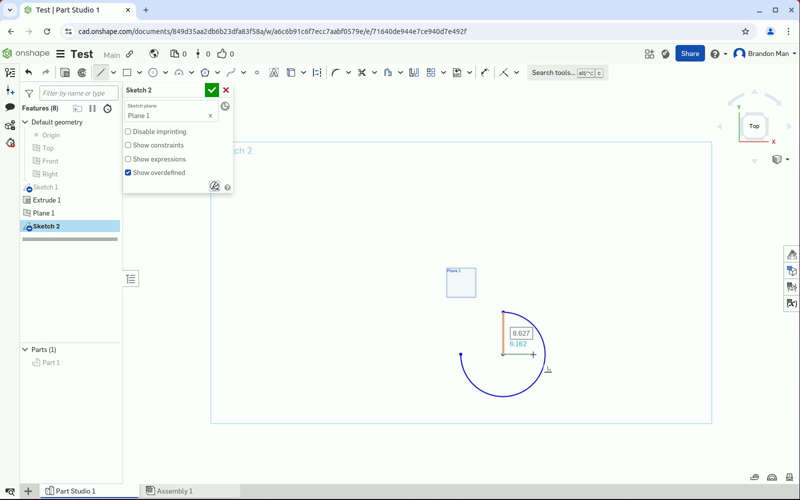
mouse_move(460, 354)
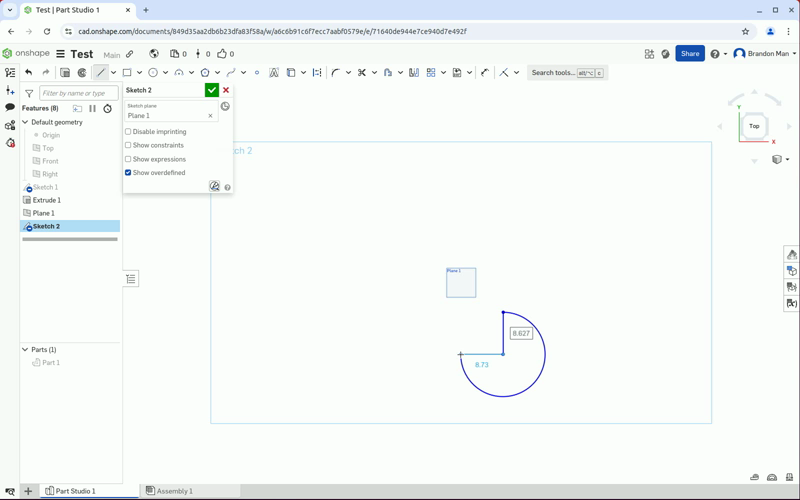
key_up(shift)
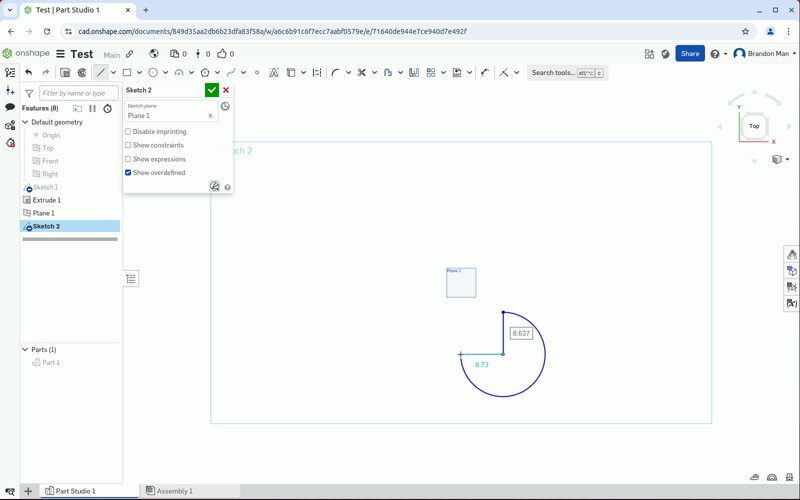
click(460, 354)
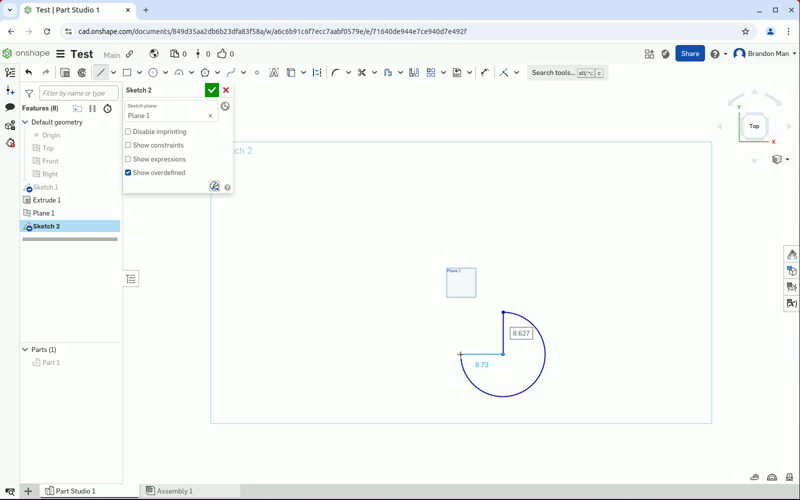
key(esc)
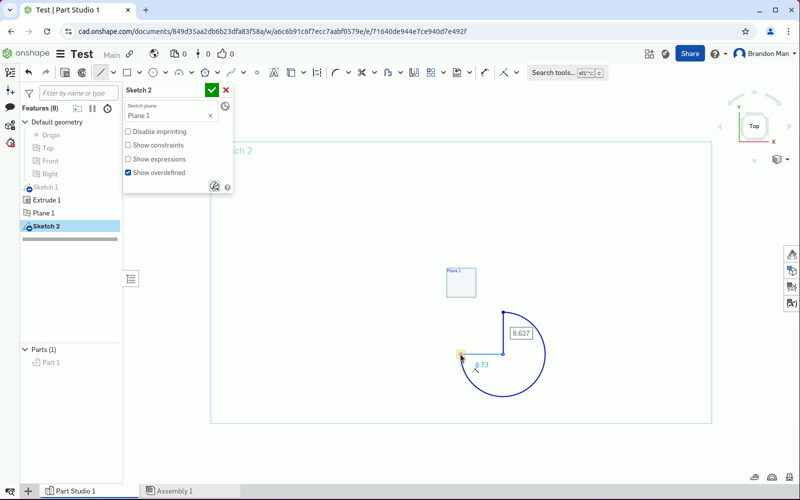
mouse_move(515, 338)
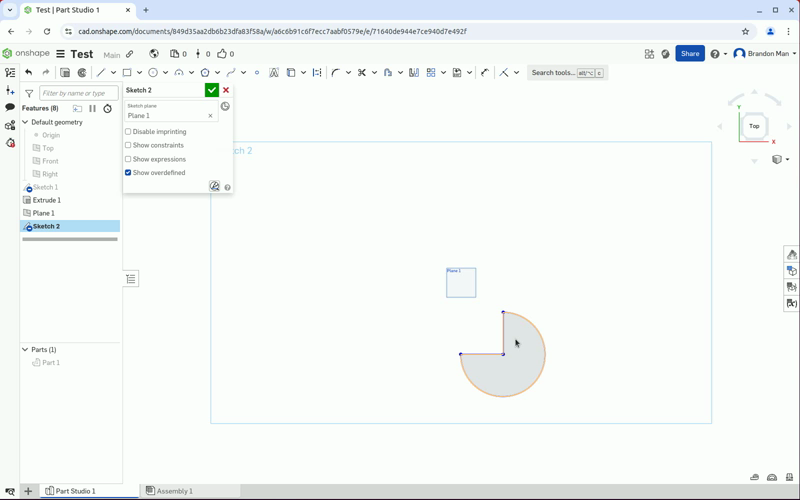
click(515, 338)
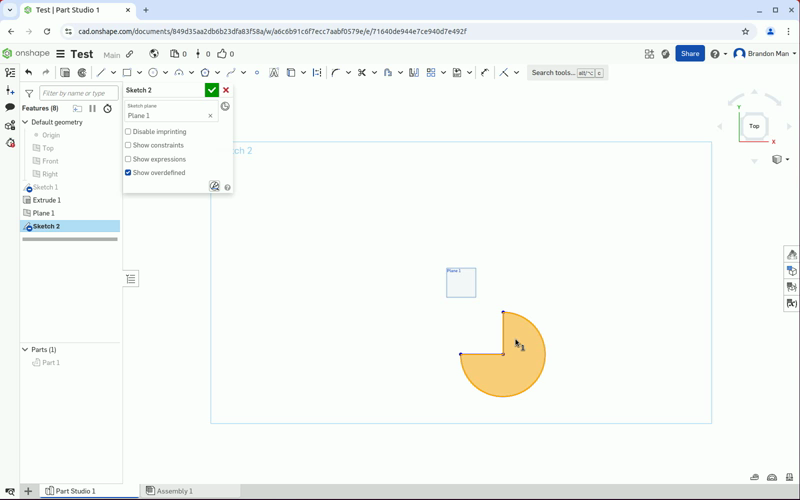
mouse_move(73, 352)
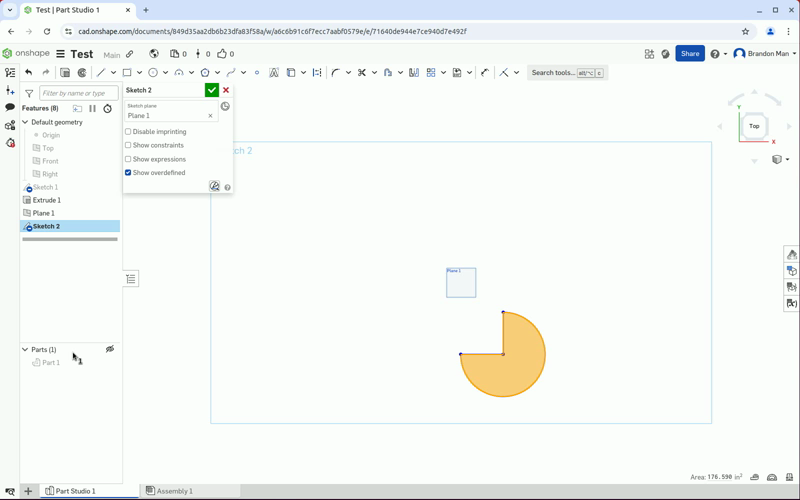
key(shift+y)
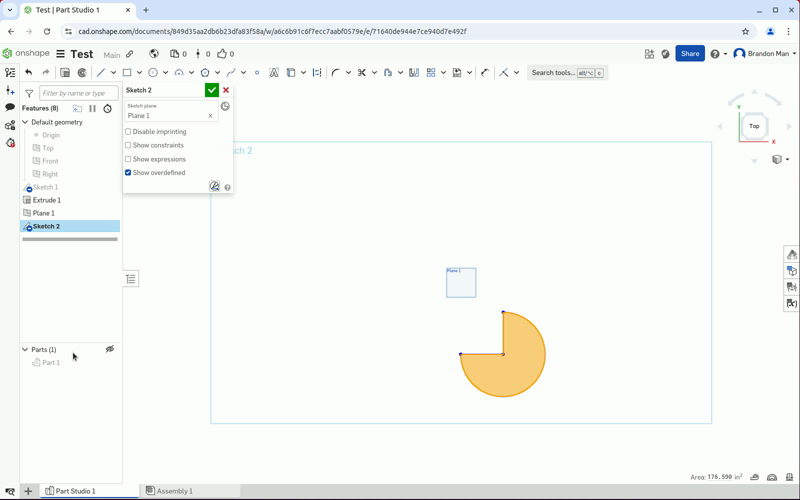
key(shift+e)
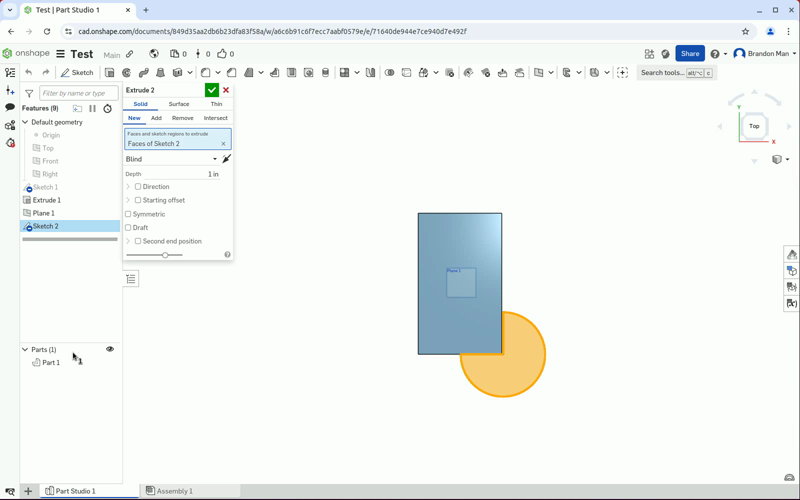
mouse_move(143, 106)
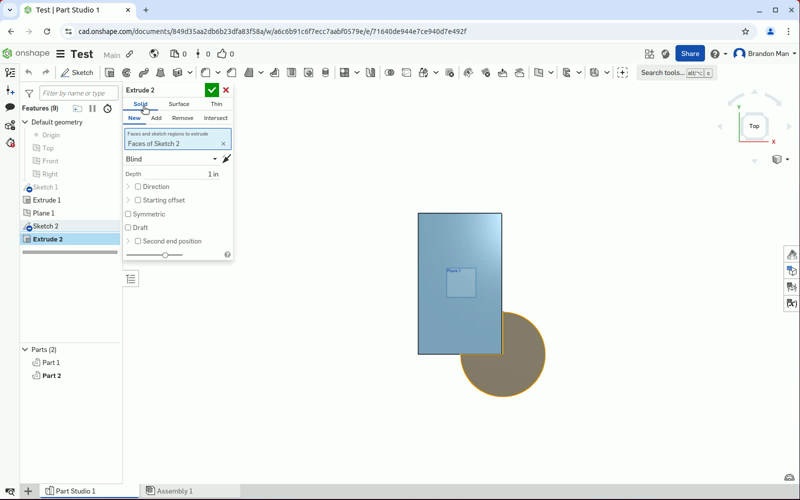
click(143, 106)
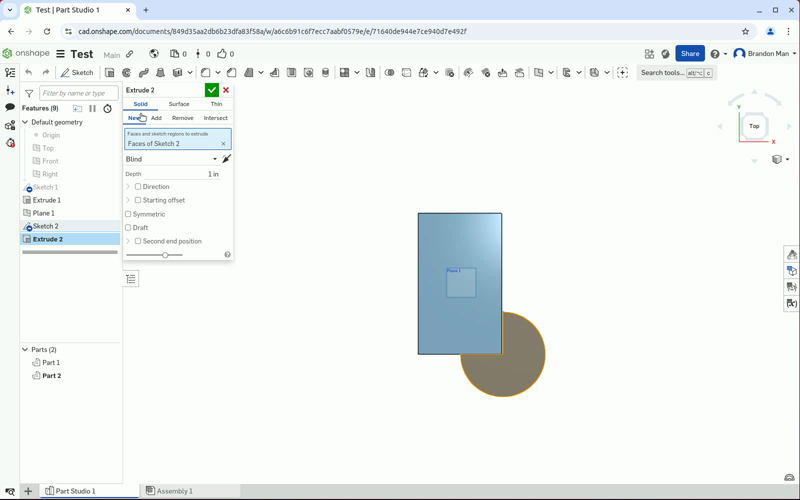
mouse_move(137, 120)
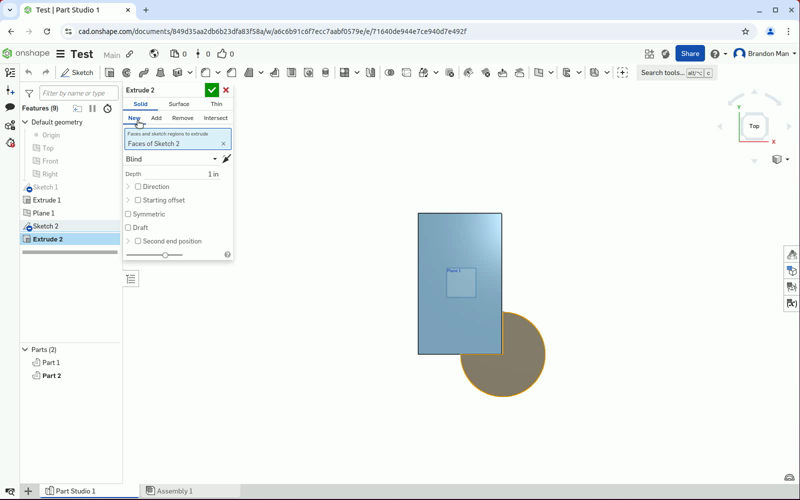
click(137, 120)
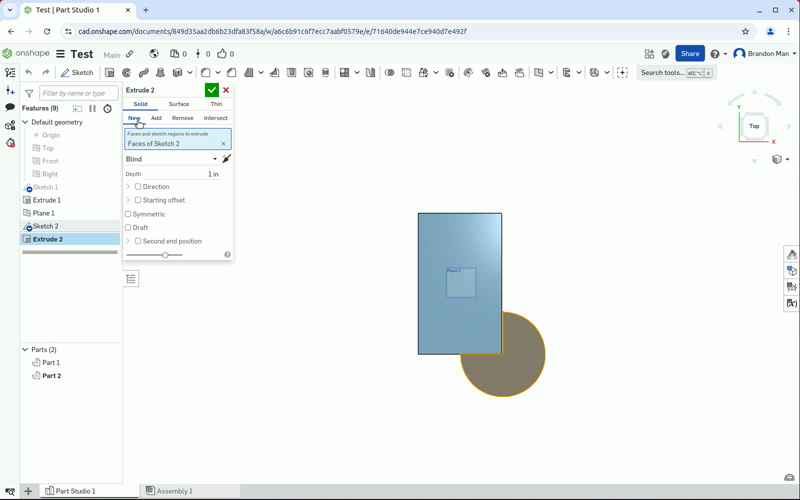
key(tab, 4)
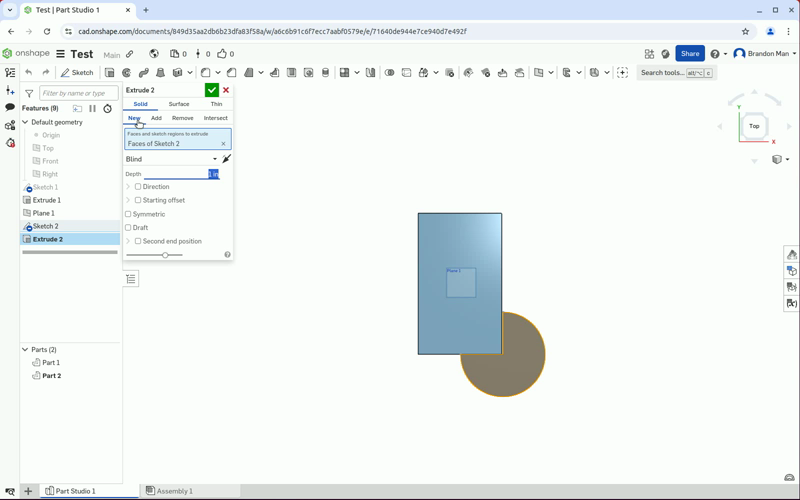
text(7.943)
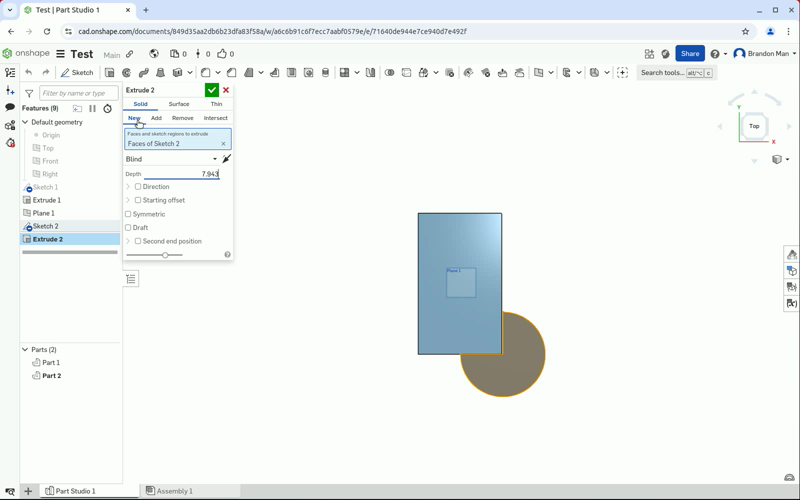
key(enter)
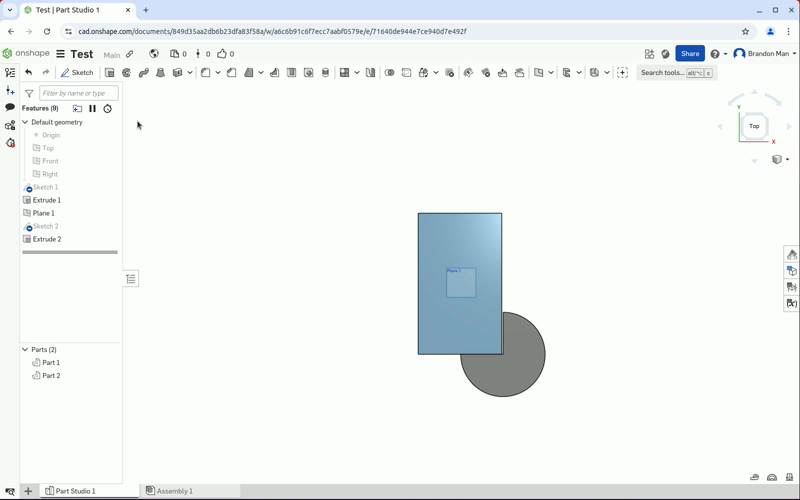
key(shift+h)
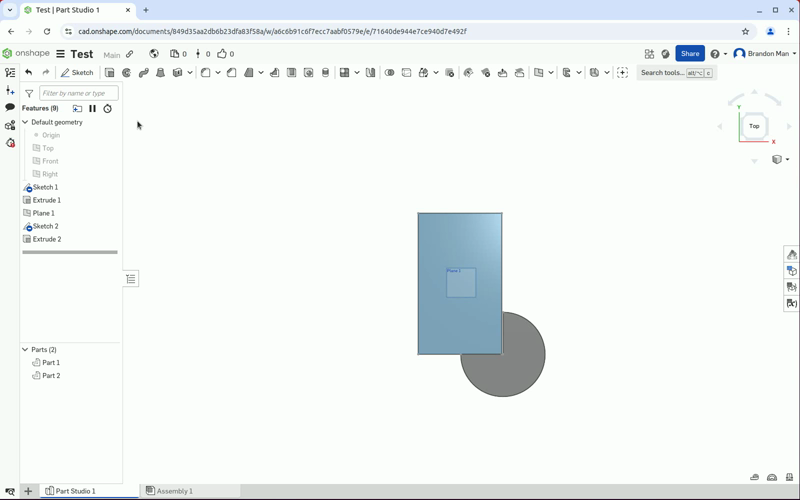
key(shift+h)
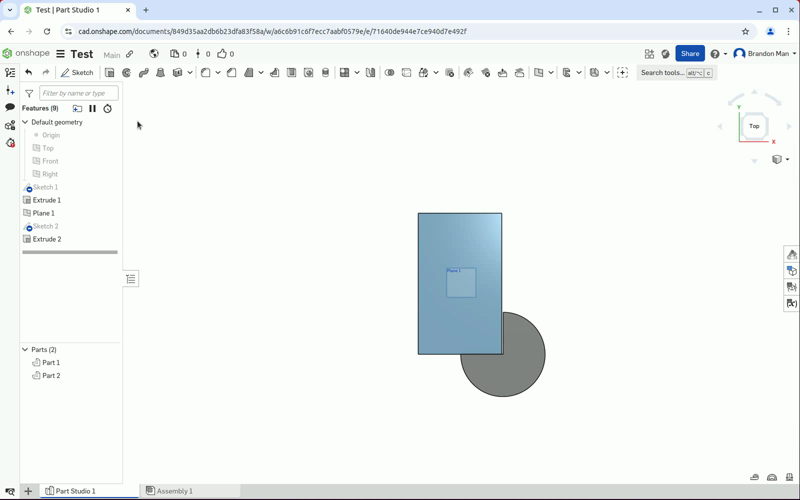
mouse_move(73, 189)
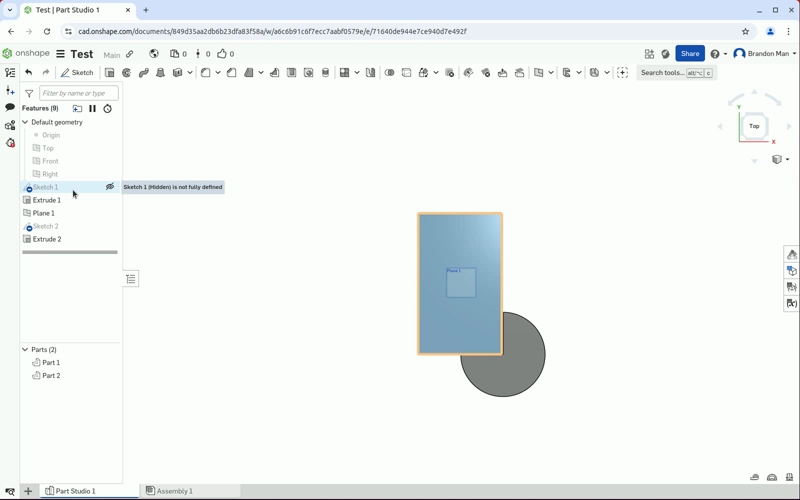
click(73, 189)
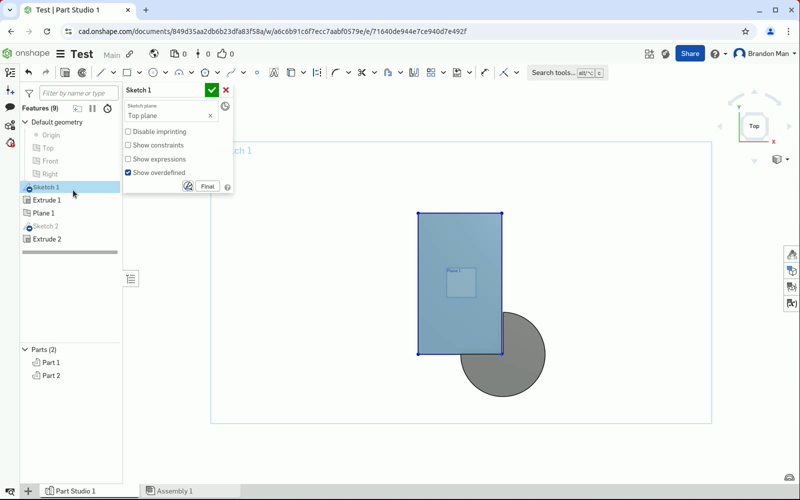
mouse_move(229, 92)
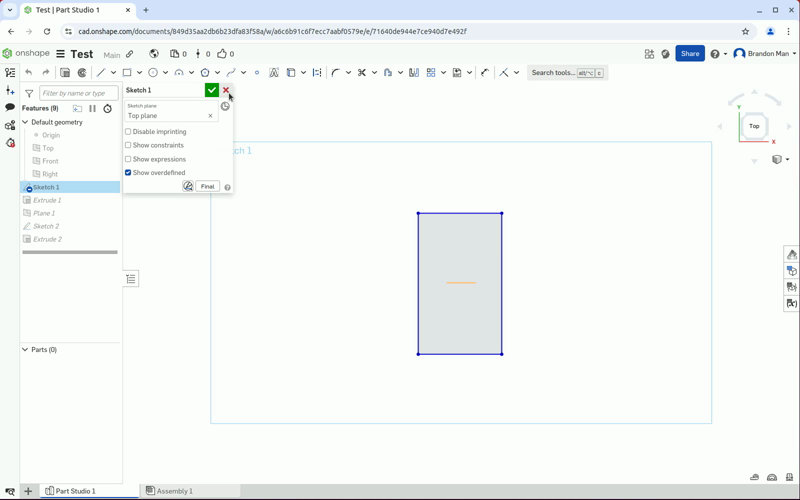
click(229, 92)
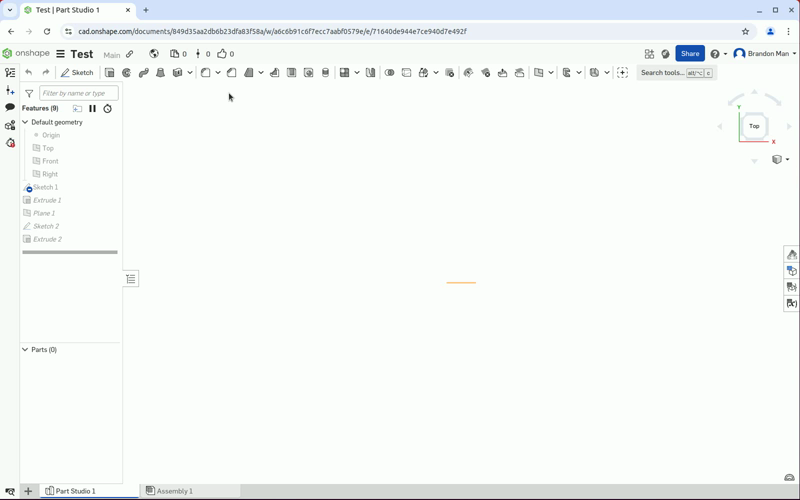
key(shift+s)
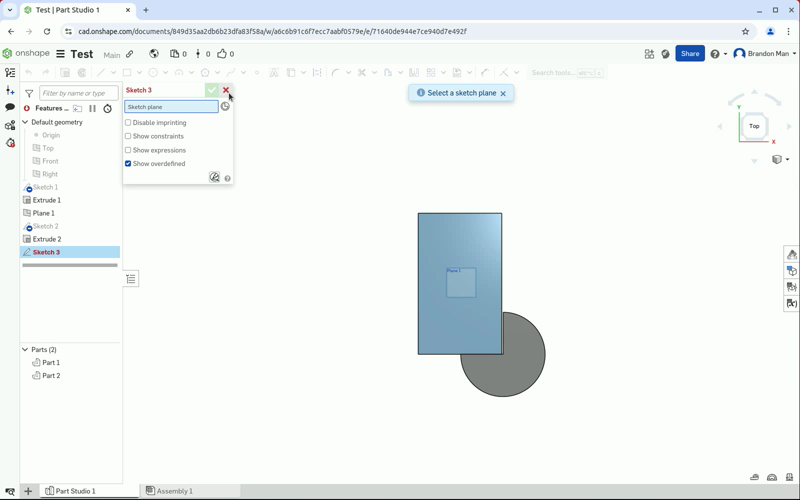
mouse_move(73, 215)
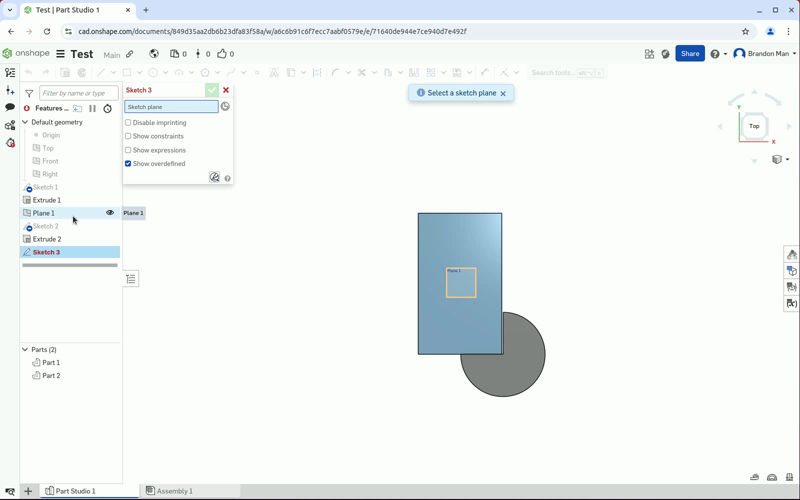
click(73, 215)
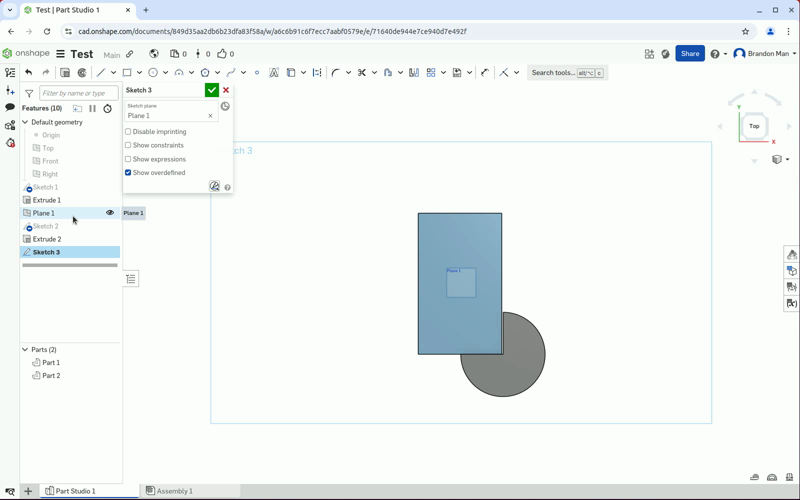
mouse_move(73, 352)
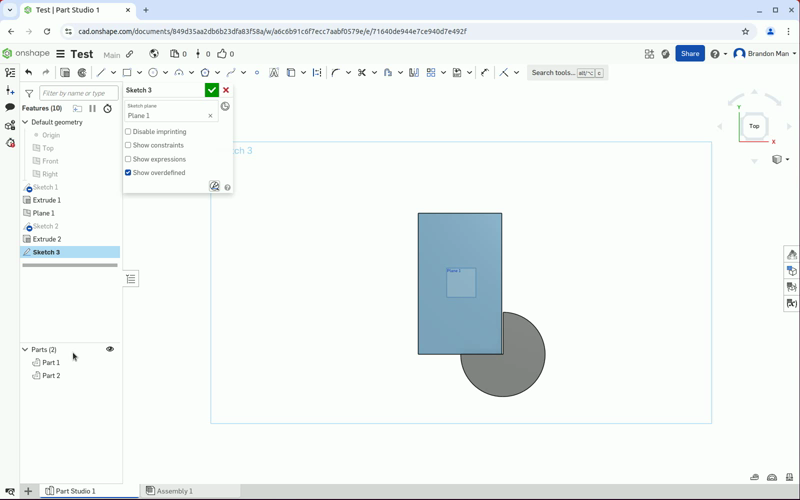
key(y)
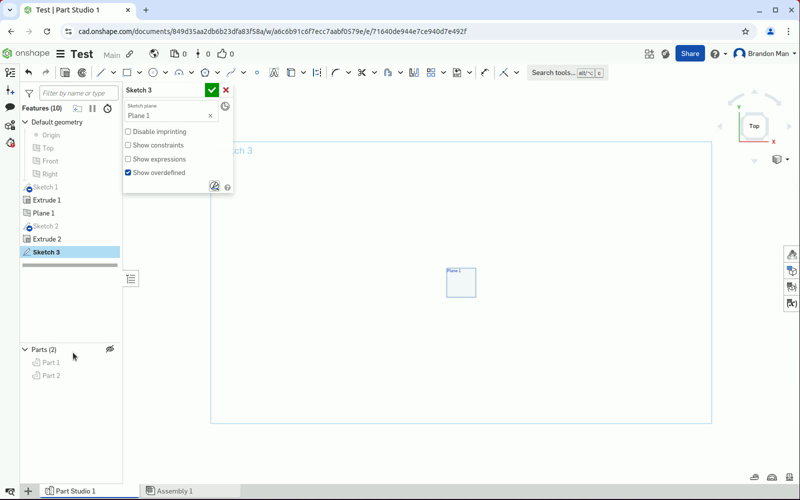
key(l)
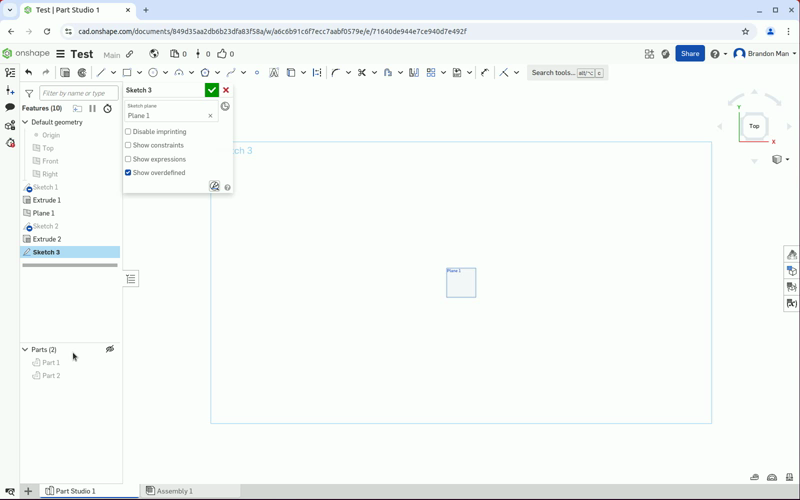
key_down(shift)
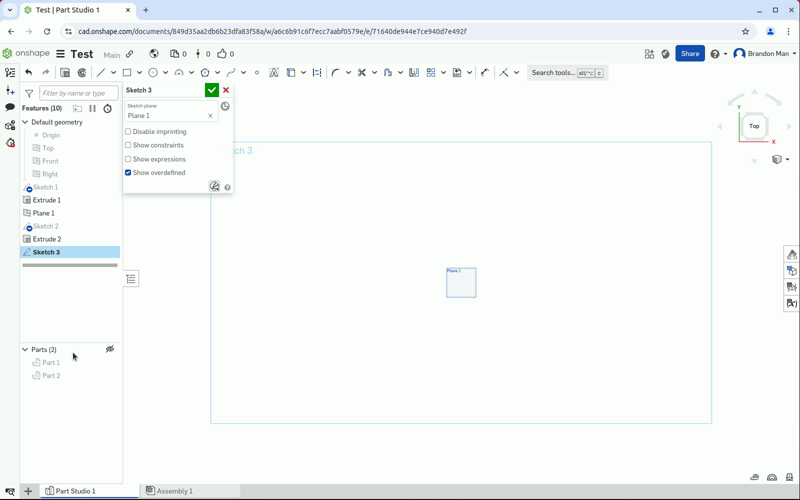
mouse_move(460, 354)
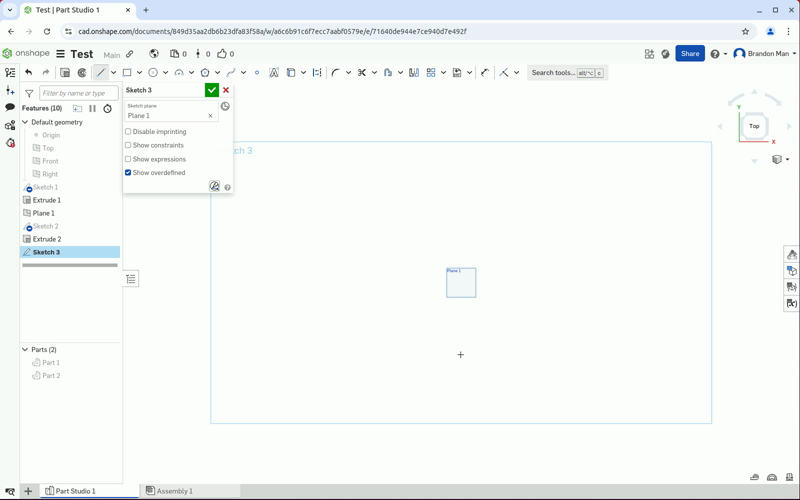
click(460, 354)
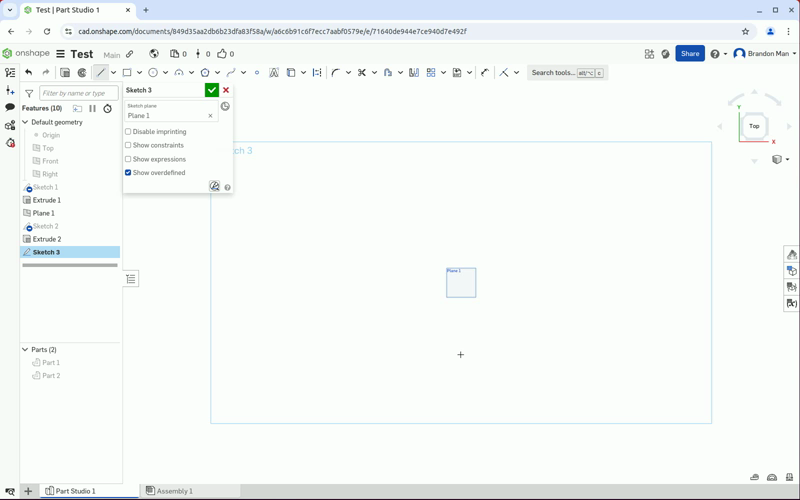
key_up(shift)
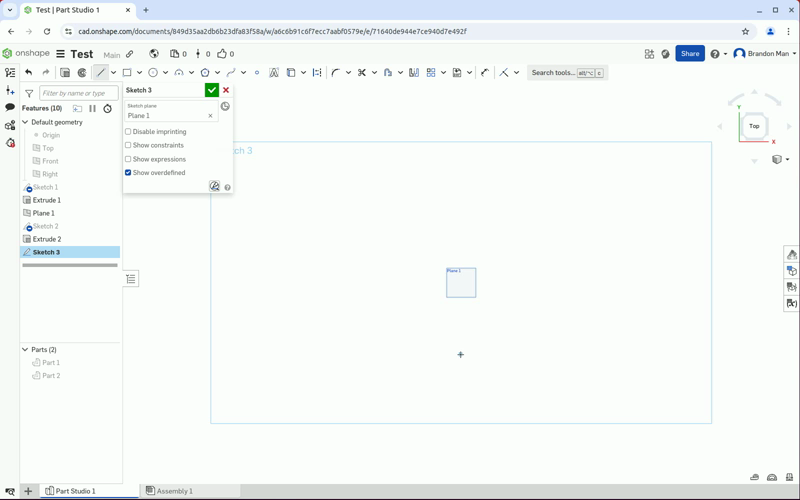
key_down(shift)
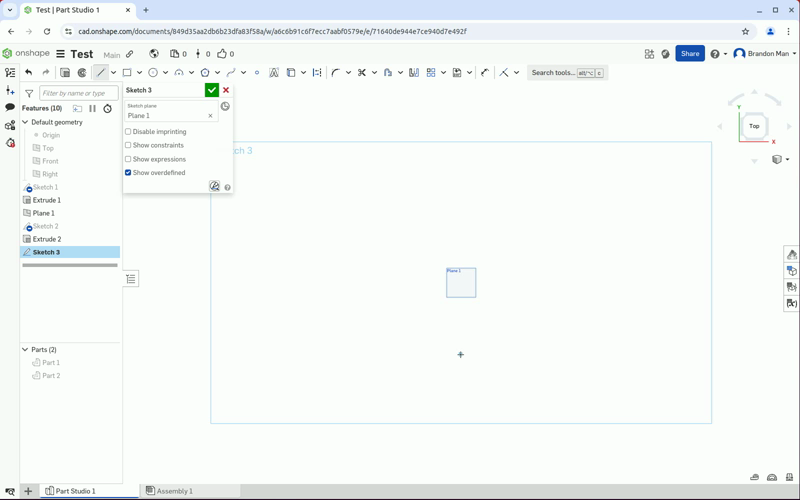
mouse_move(490, 354)
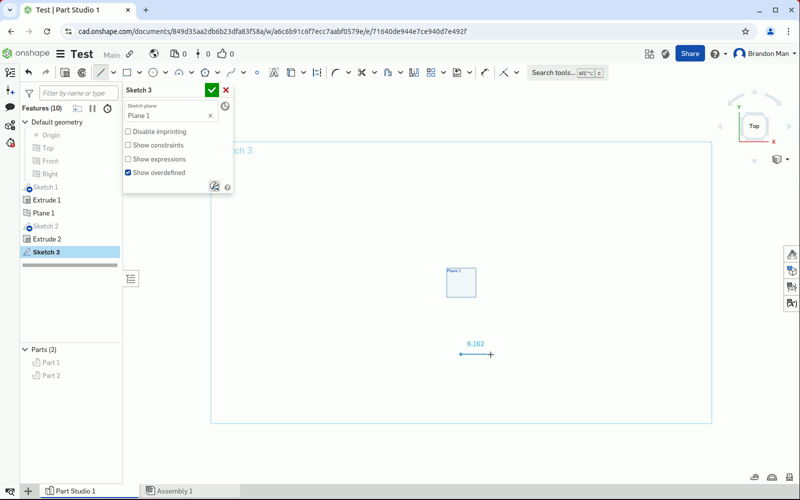
mouse_move(502, 354)
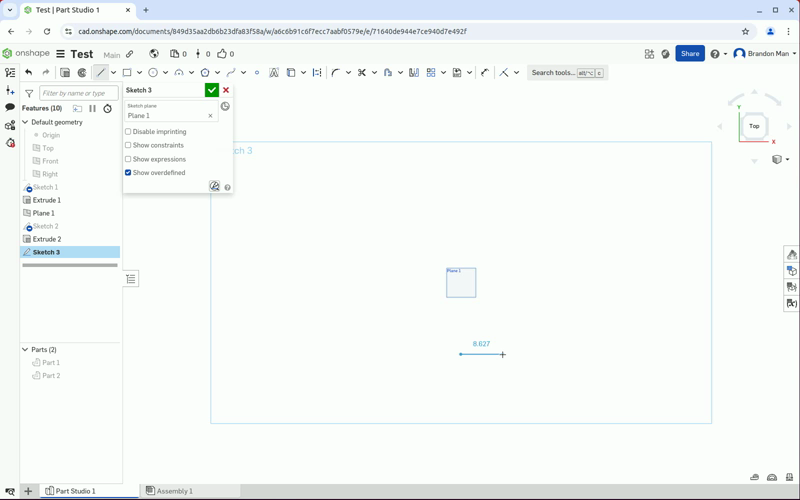
click(502, 354)
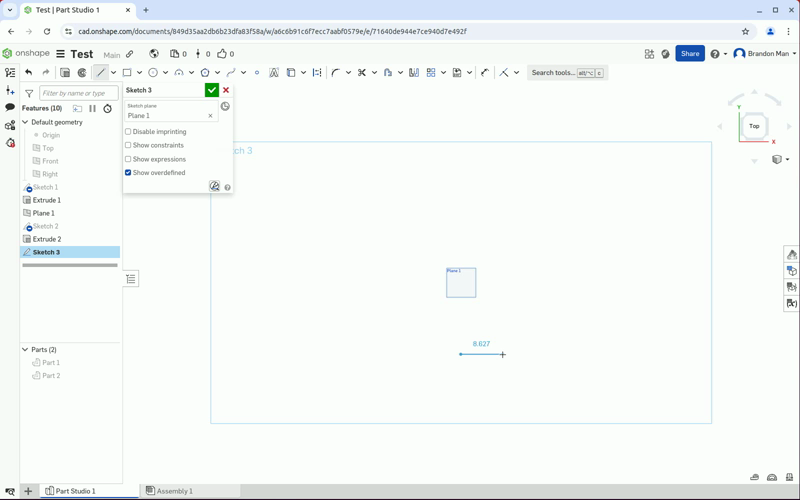
key_up(shift)
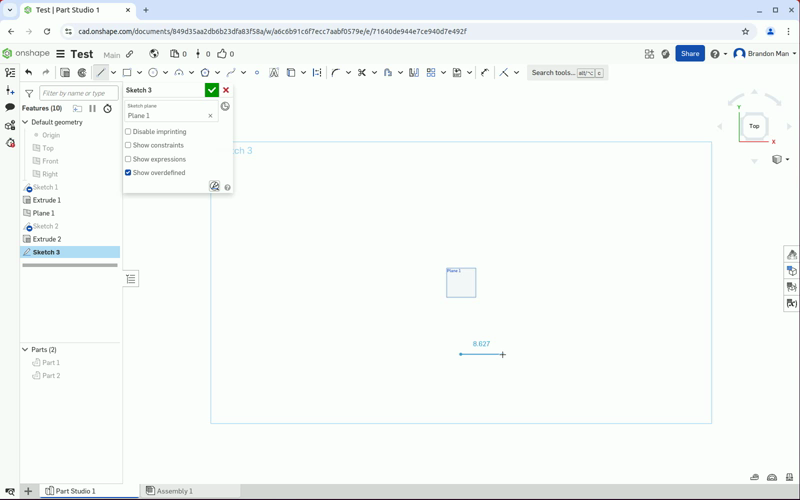
key_down(shift)
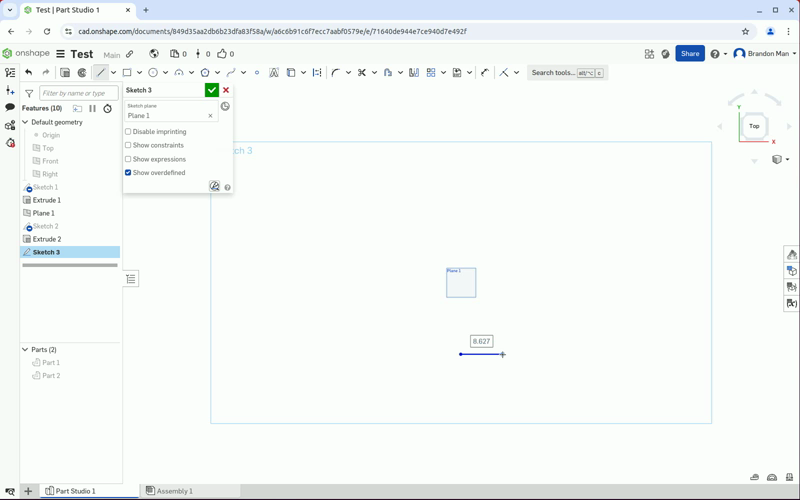
mouse_move(532, 354)
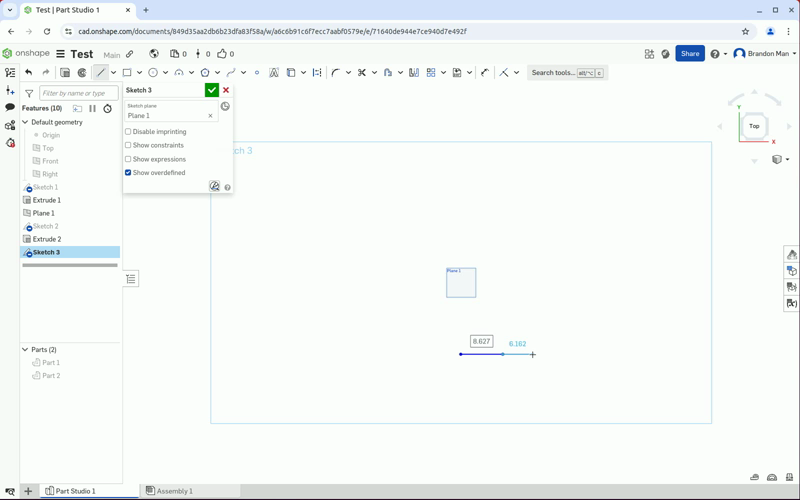
mouse_move(502, 312)
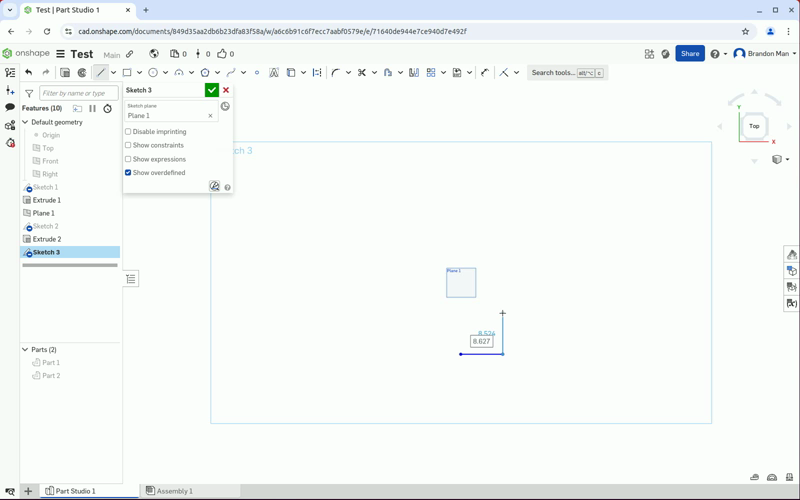
click(502, 312)
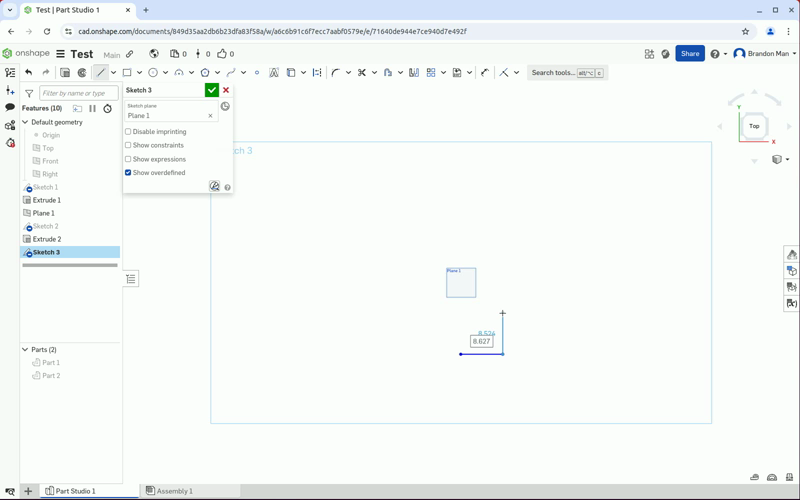
key_up(shift)
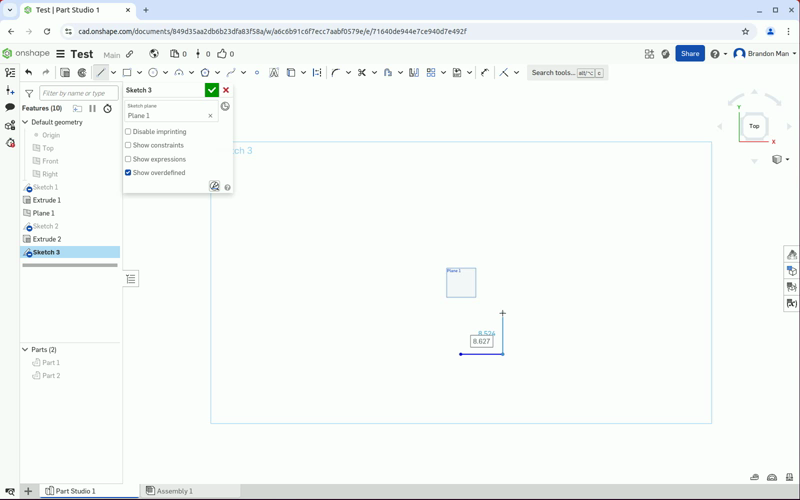
key(esc)
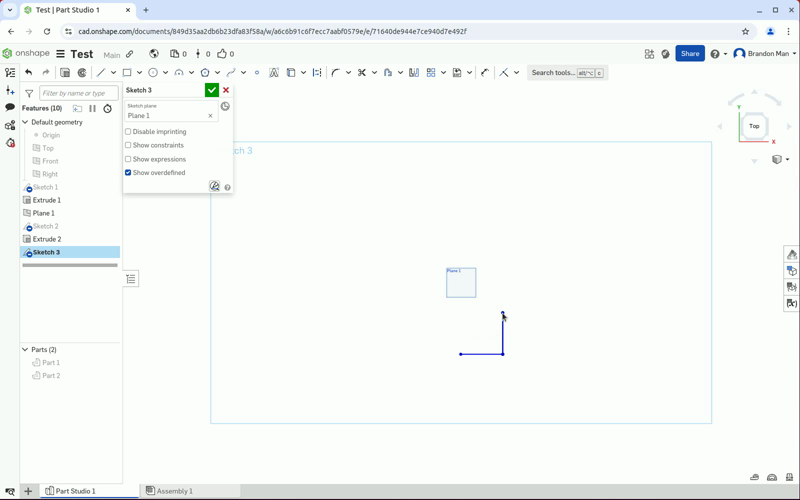
key(a)
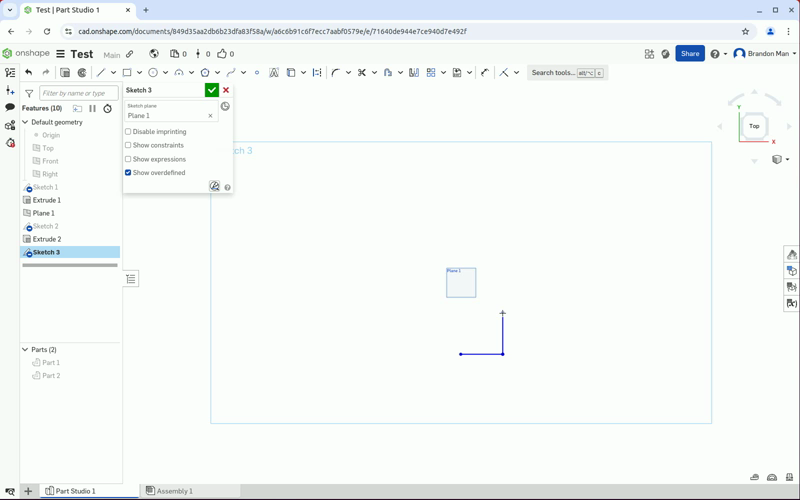
mouse_move(502, 312)
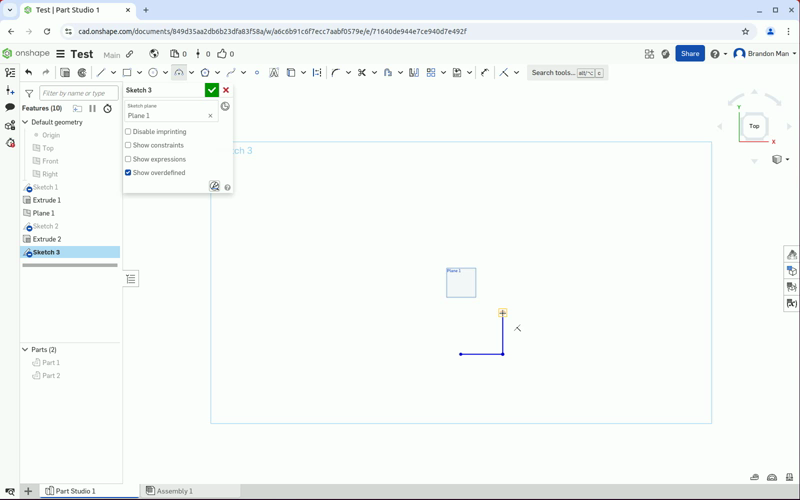
click(502, 312)
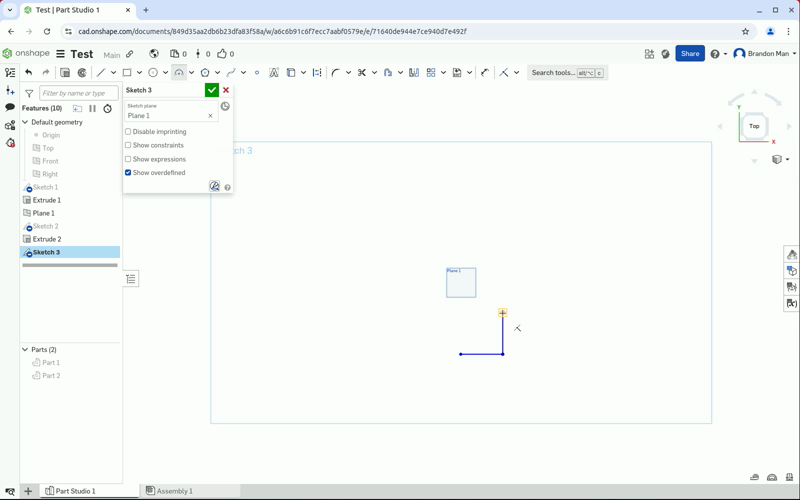
mouse_move(460, 354)
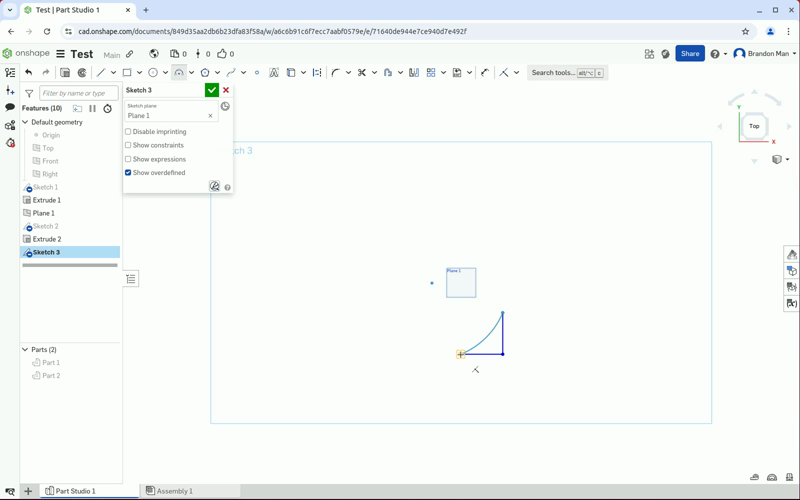
click(460, 354)
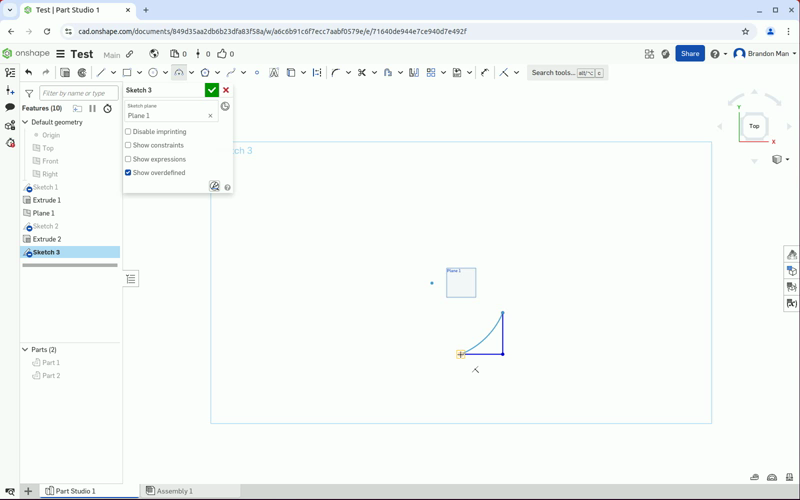
key_down(shift)
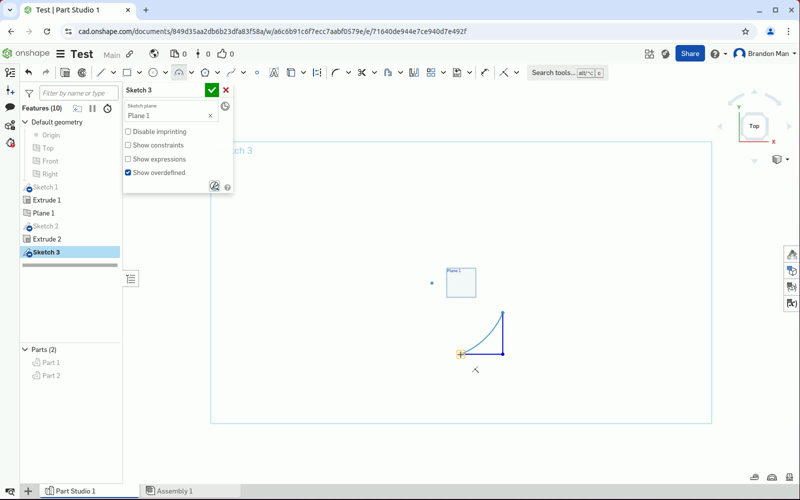
mouse_move(473, 324)
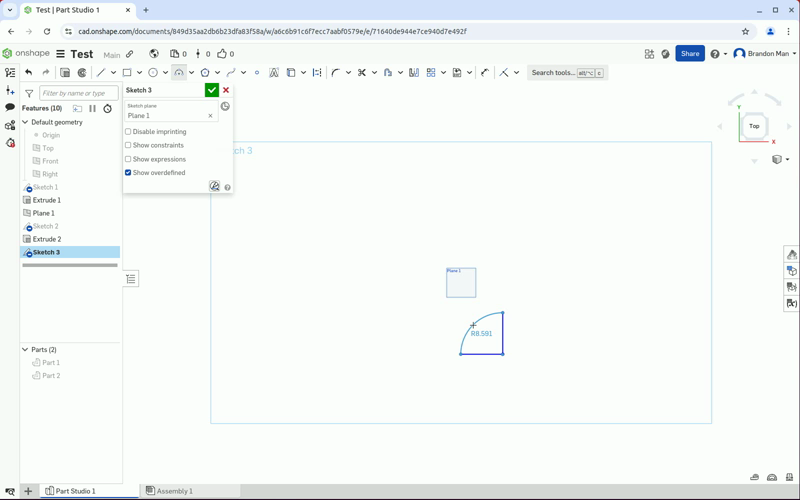
click(473, 324)
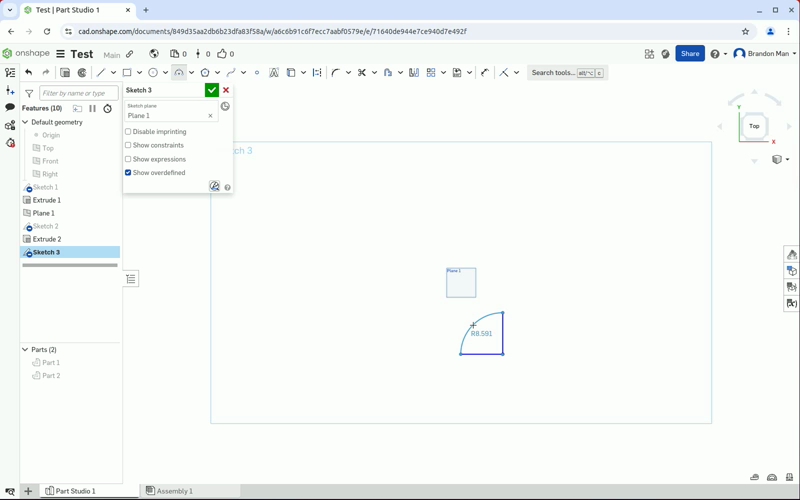
key_up(shift)
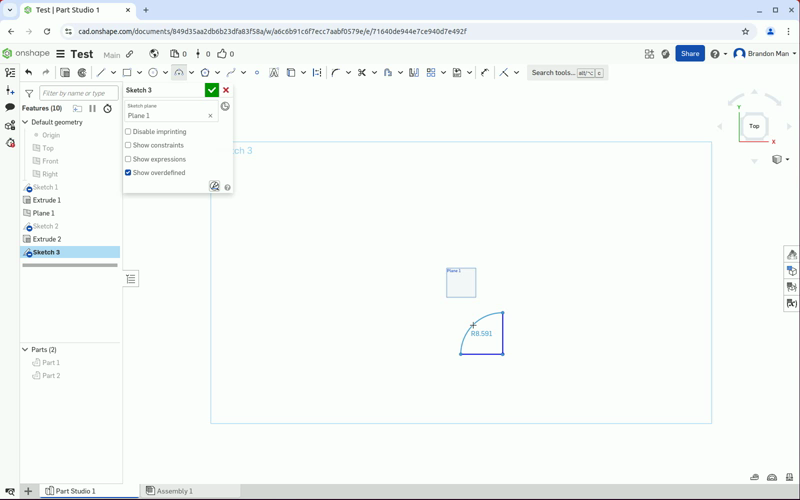
key(esc)
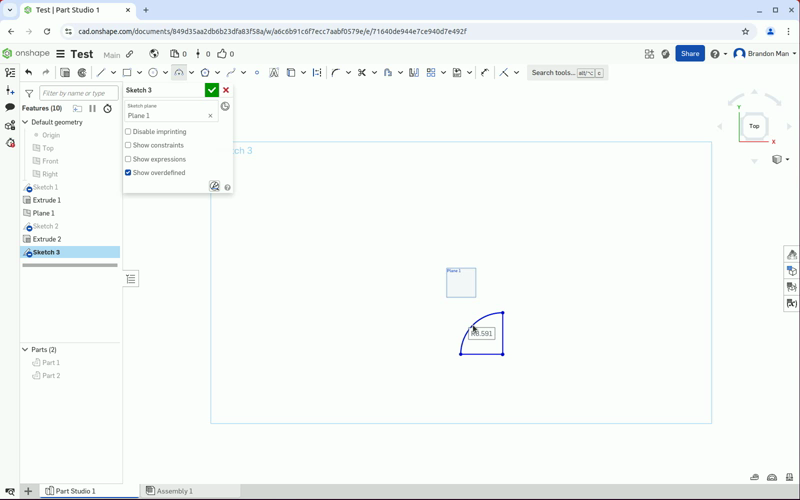
mouse_move(472, 336)
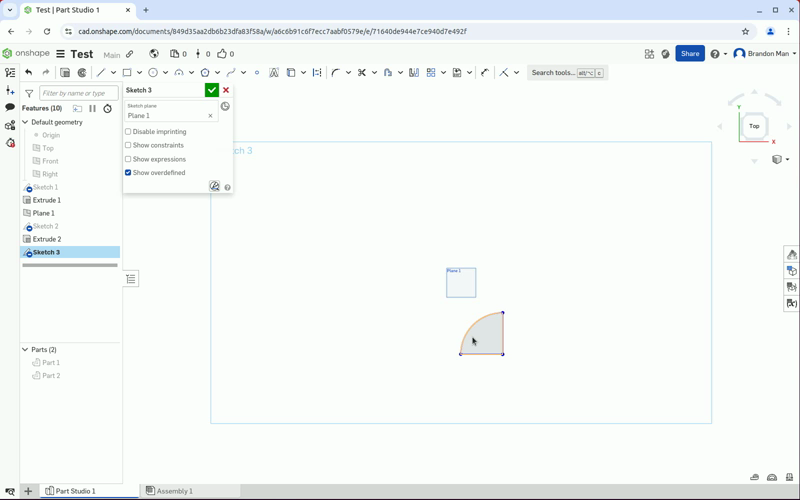
scroll(6)
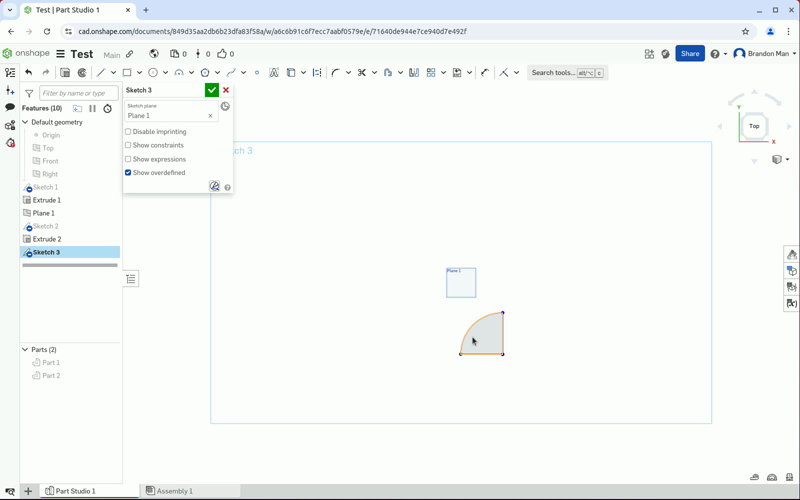
scroll(6)
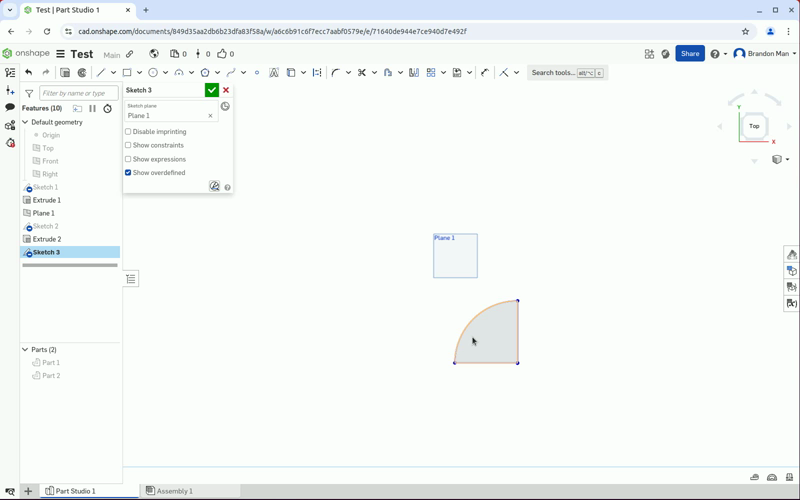
scroll(6)
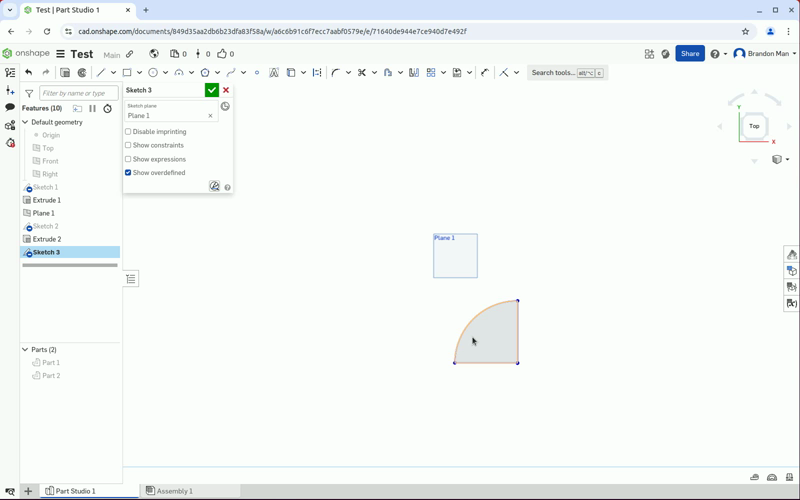
scroll(6)
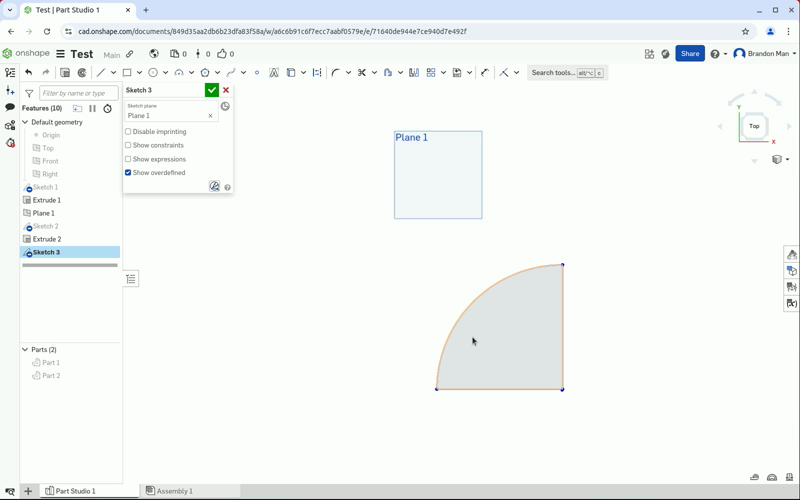
scroll(6)
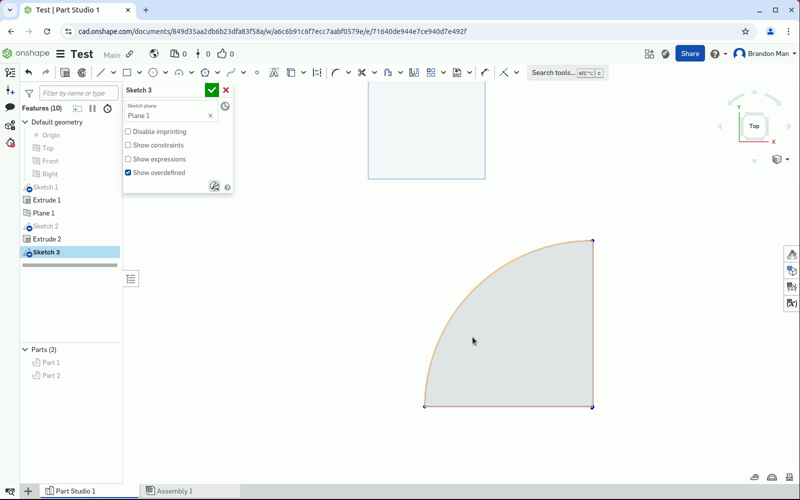
scroll(6)
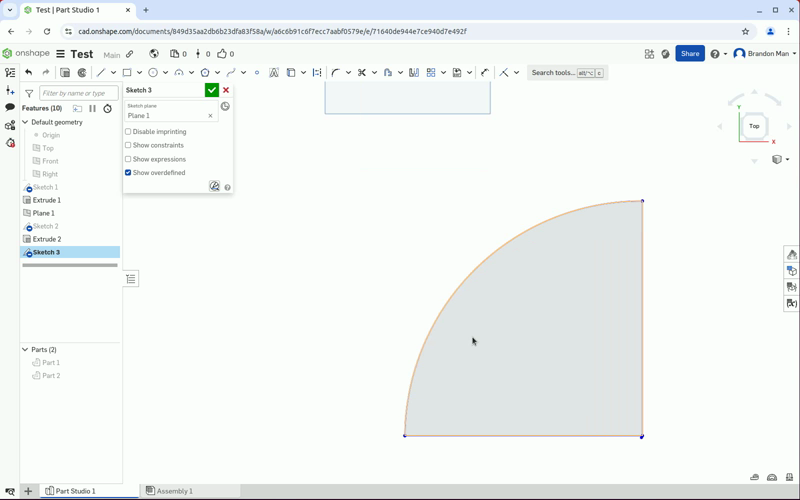
scroll(6)
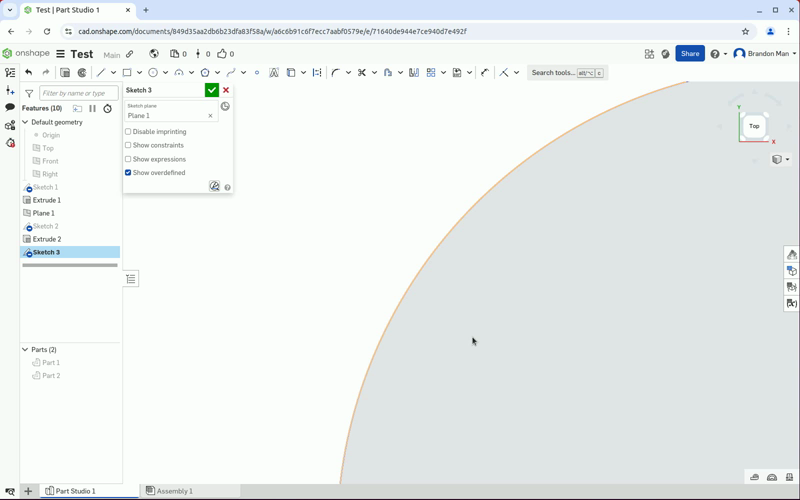
click(472, 336)
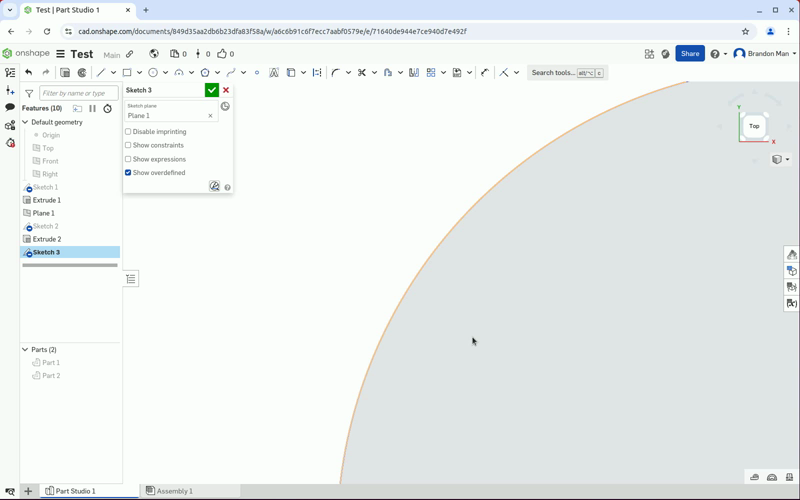
scroll(-6)
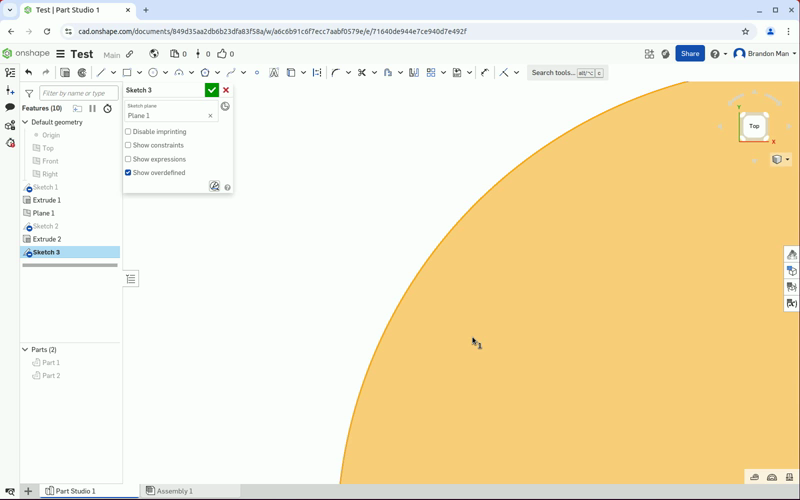
scroll(-6)
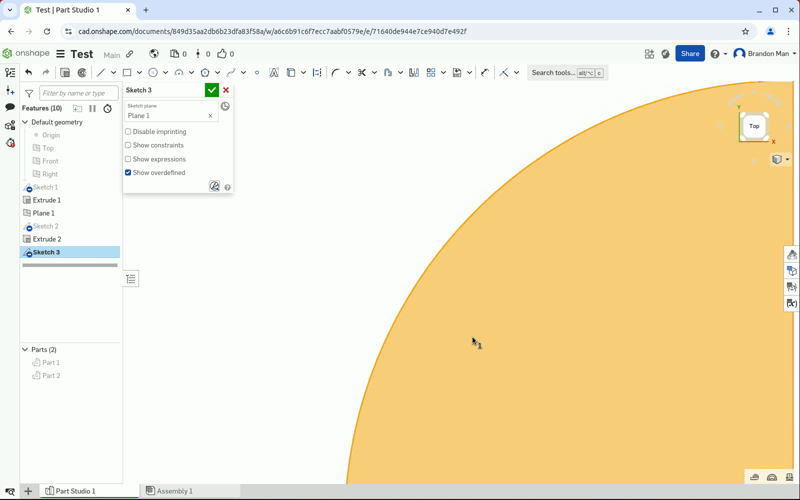
scroll(-6)
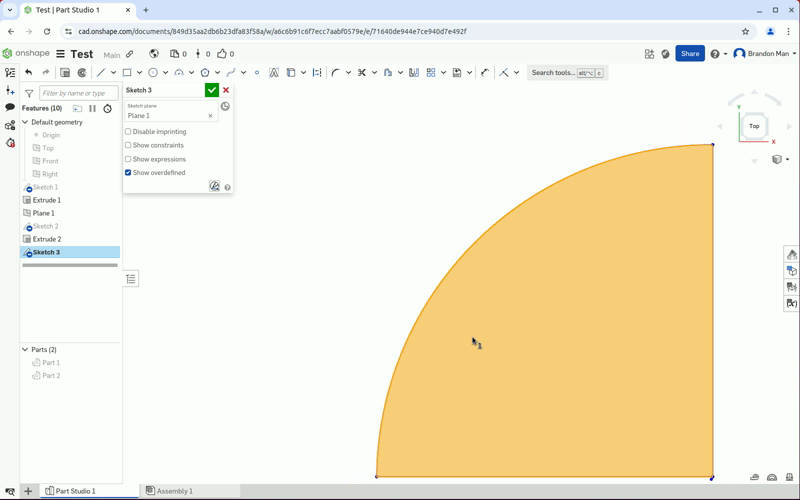
scroll(-6)
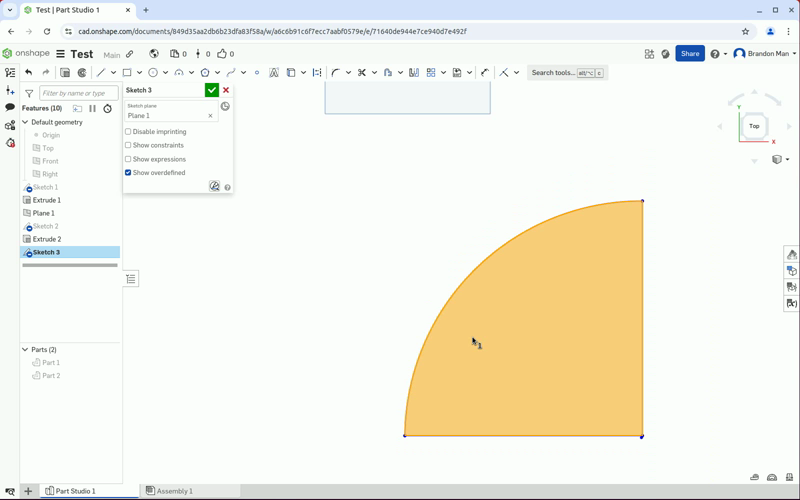
scroll(-6)
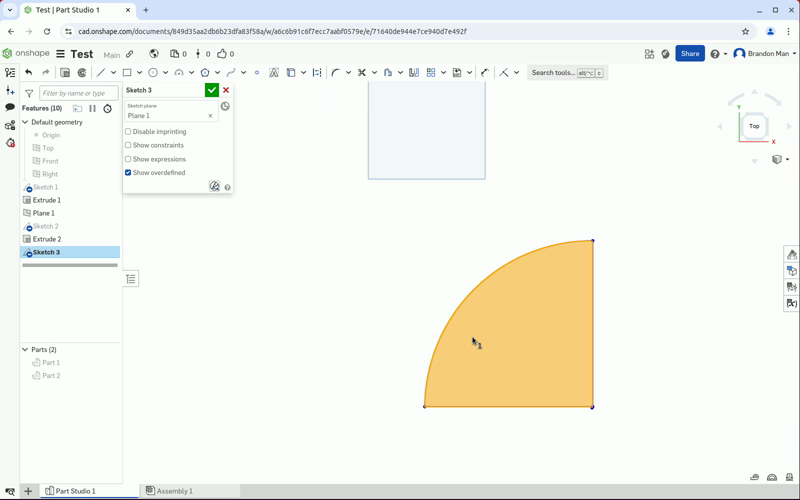
scroll(-6)
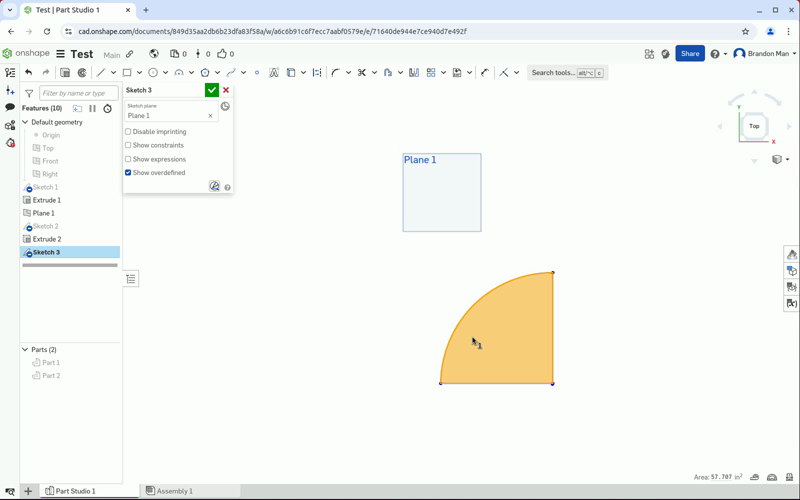
scroll(-6)
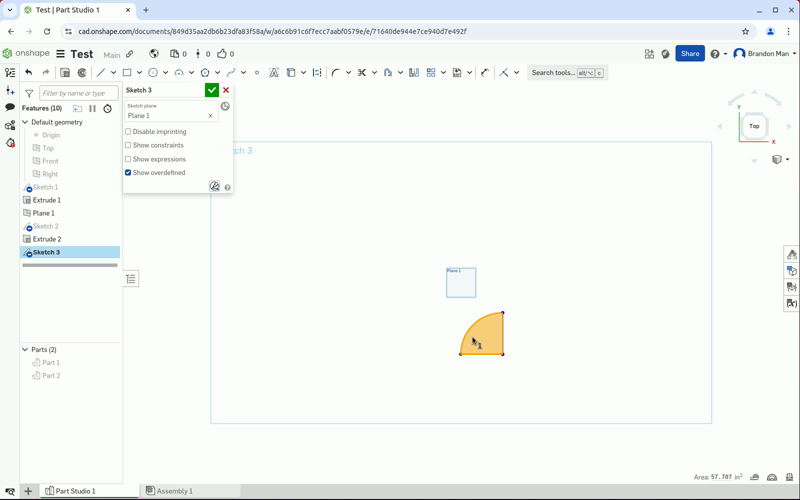
mouse_move(73, 352)
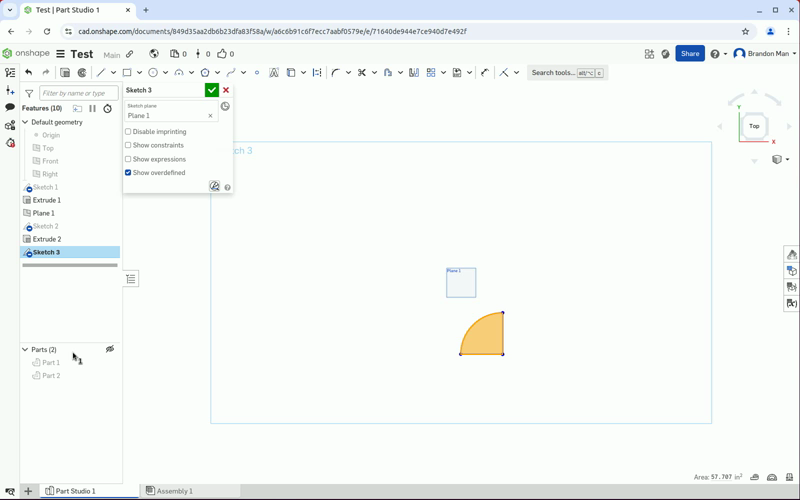
key(shift+y)
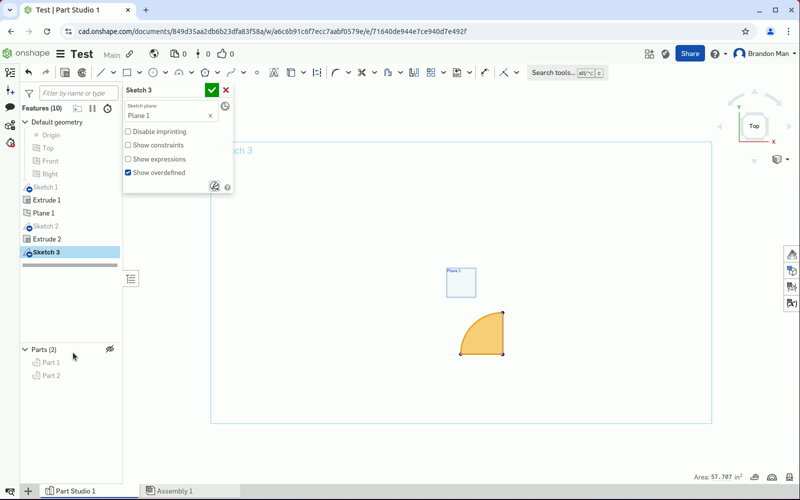
key(shift+e)
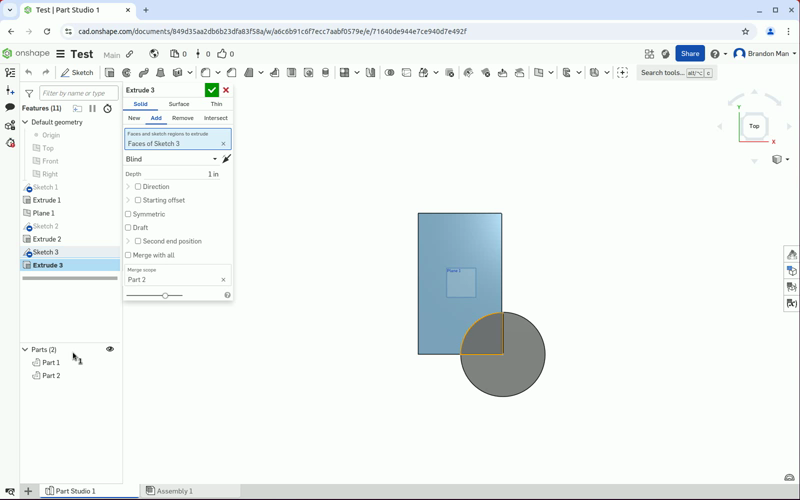
mouse_move(143, 106)
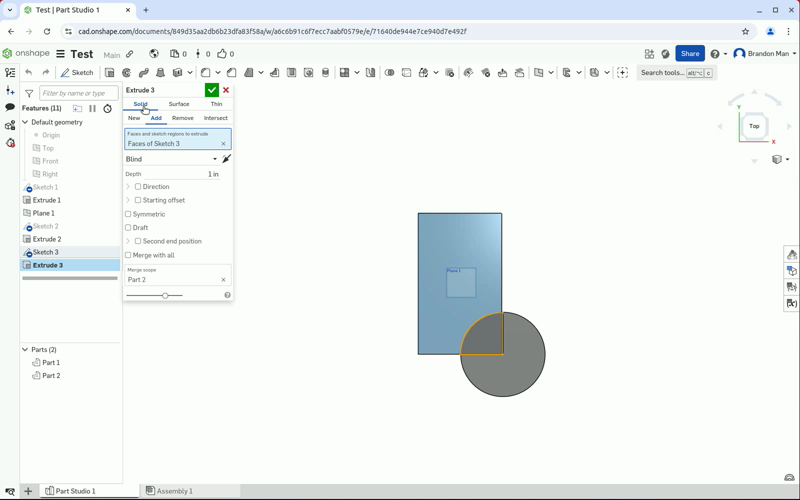
click(143, 106)
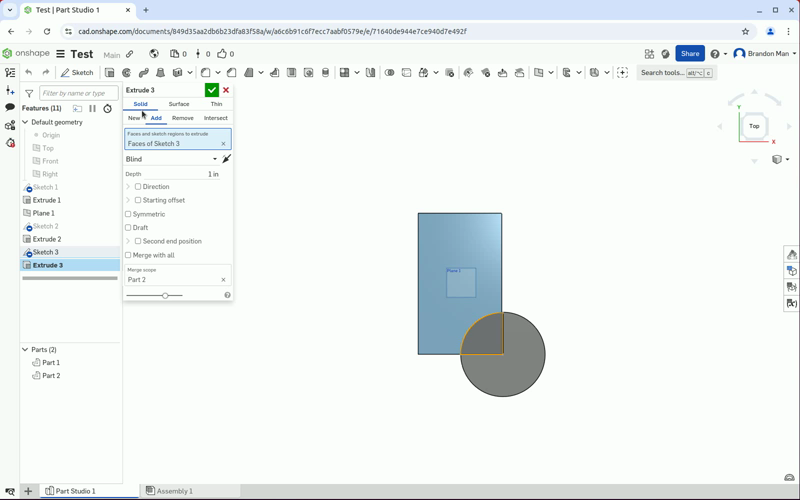
mouse_move(137, 120)
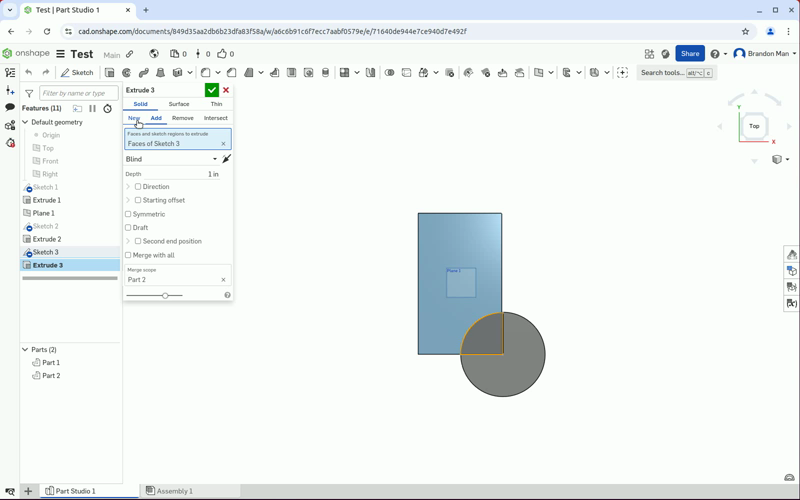
click(137, 120)
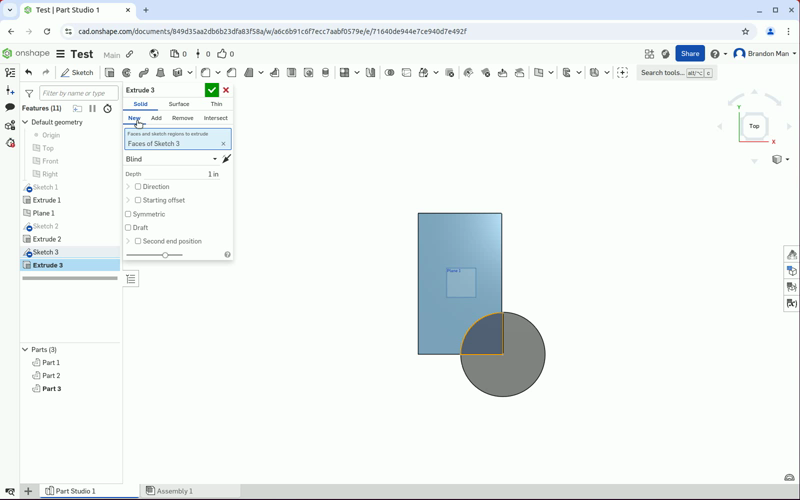
key(tab, 4)
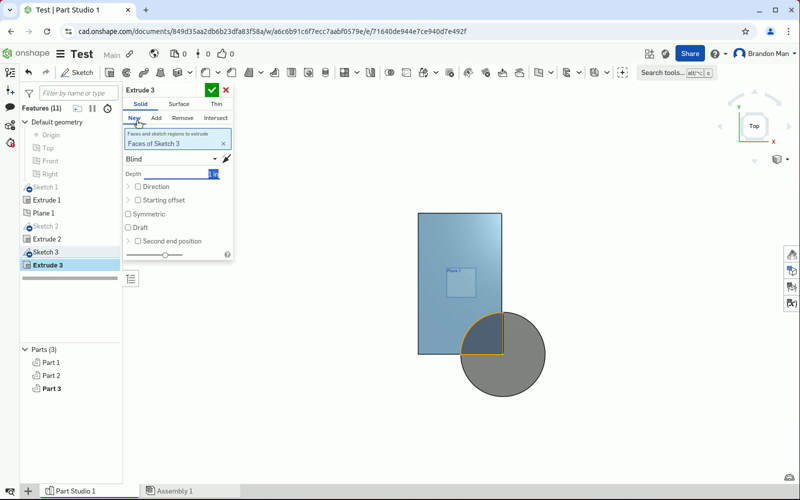
text(7.943)
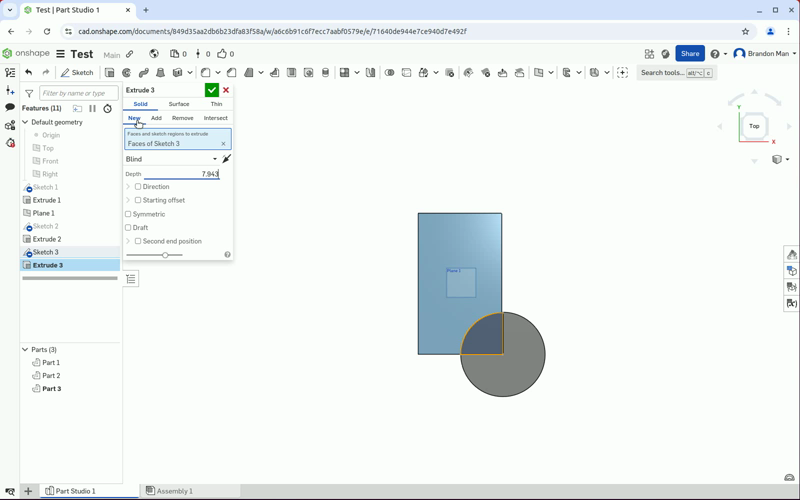
key(enter)
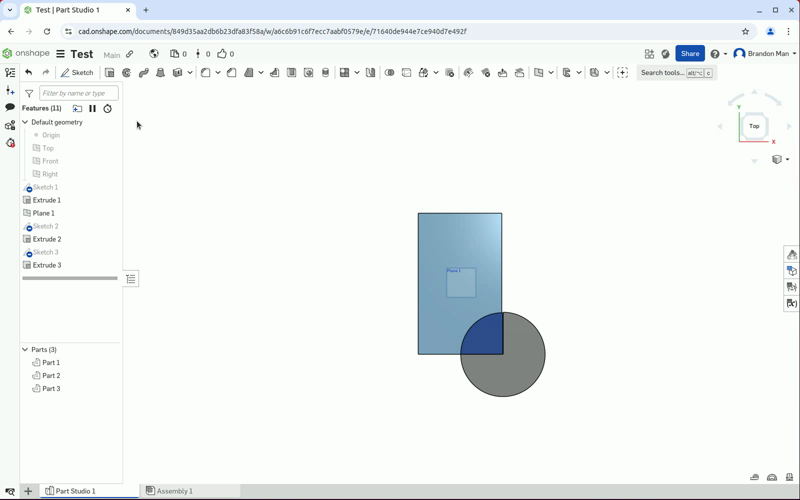
key(shift+h)
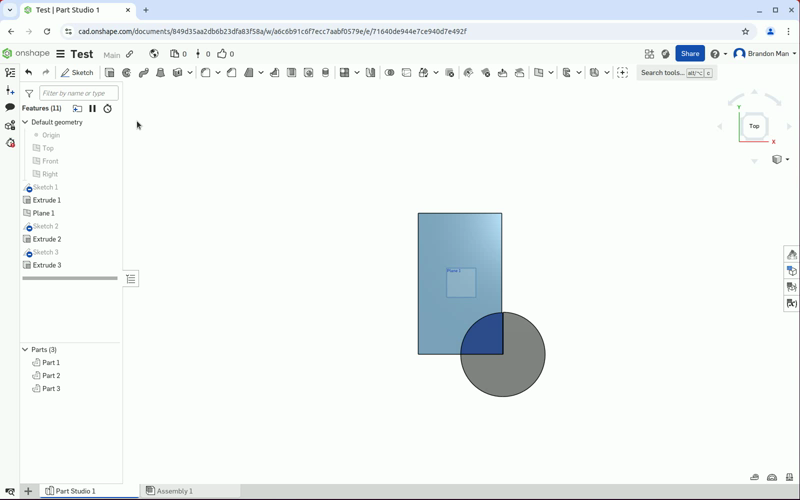
key(shift+h)
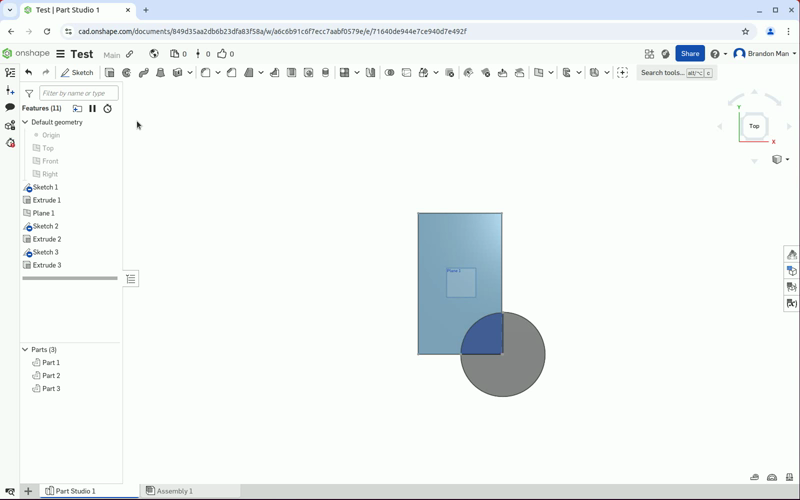
key(shift+7)
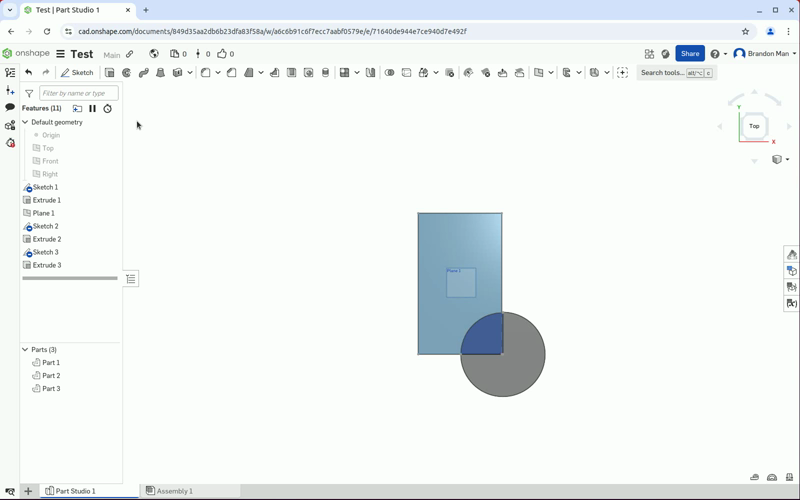
key(up, 3)
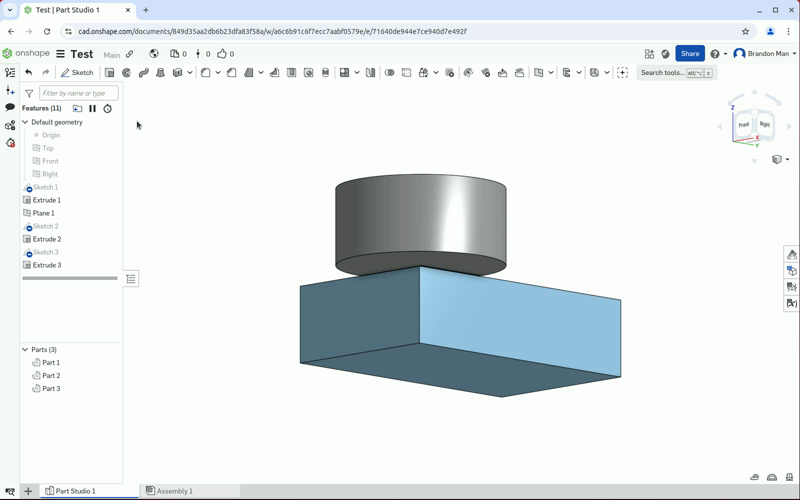
key(left, 3)
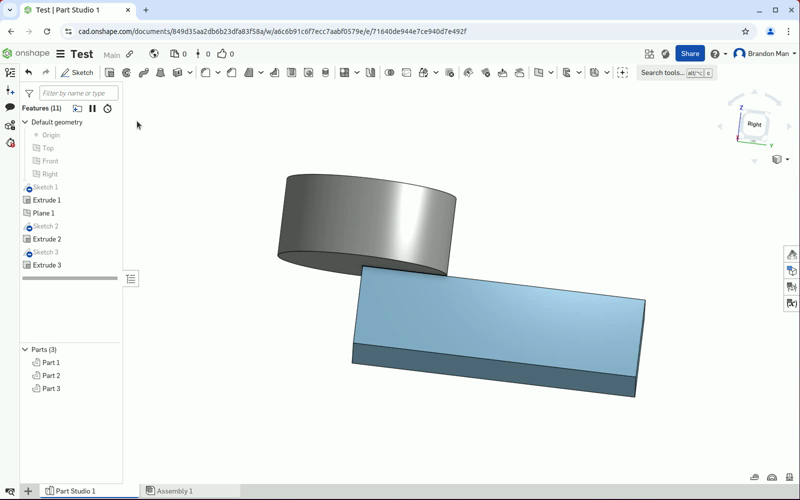
key(right, 3)
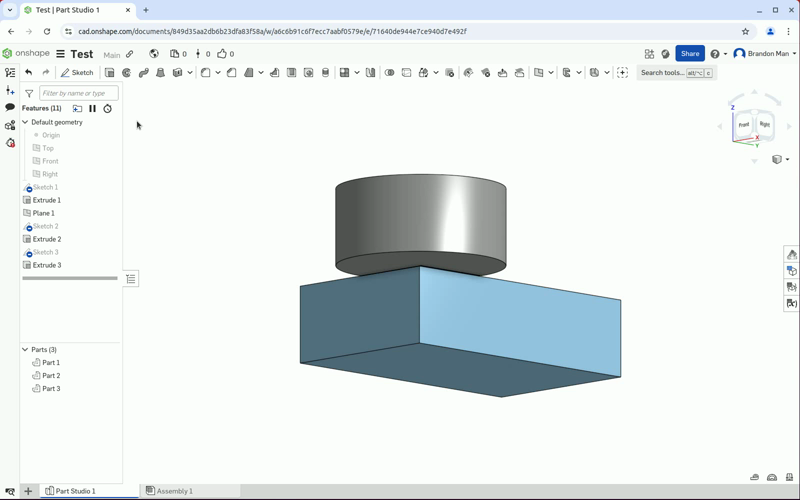
key(down, 3)
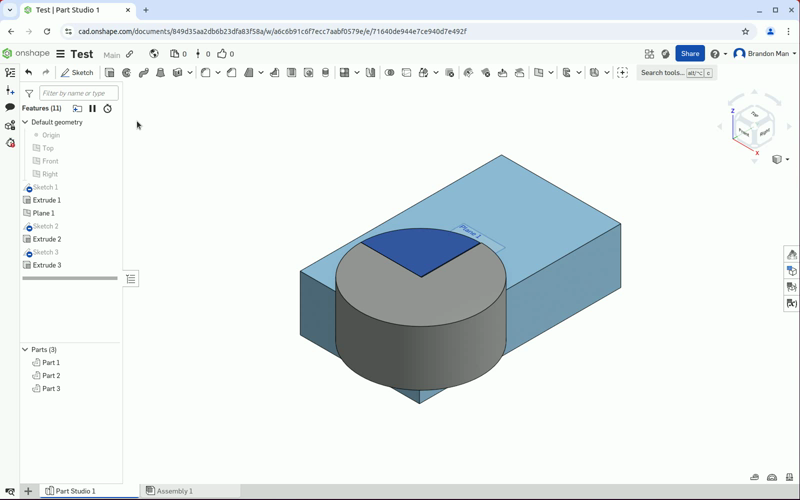
mouse_move(73, 189)
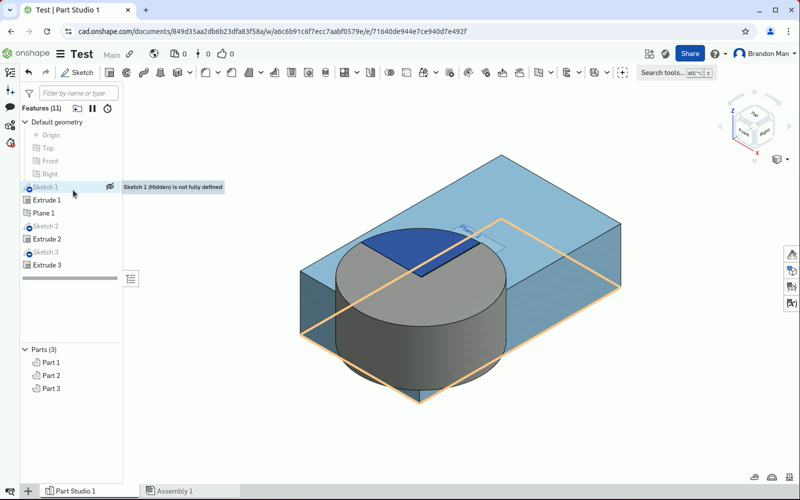
click(73, 189)